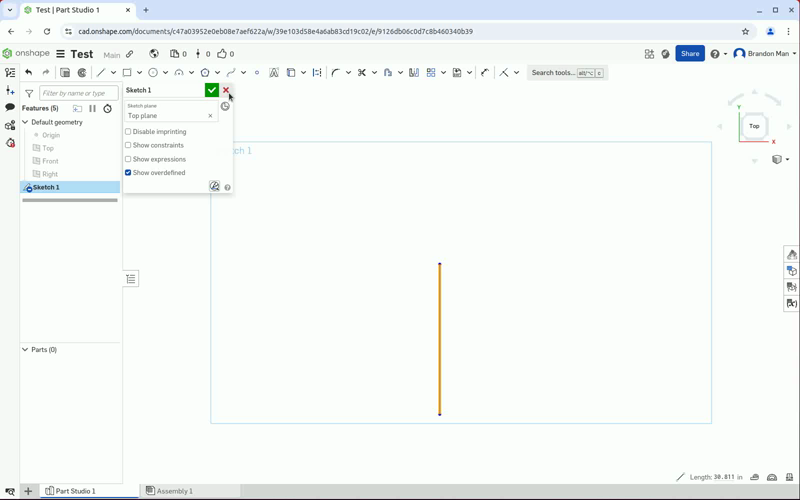
key(shift+h)
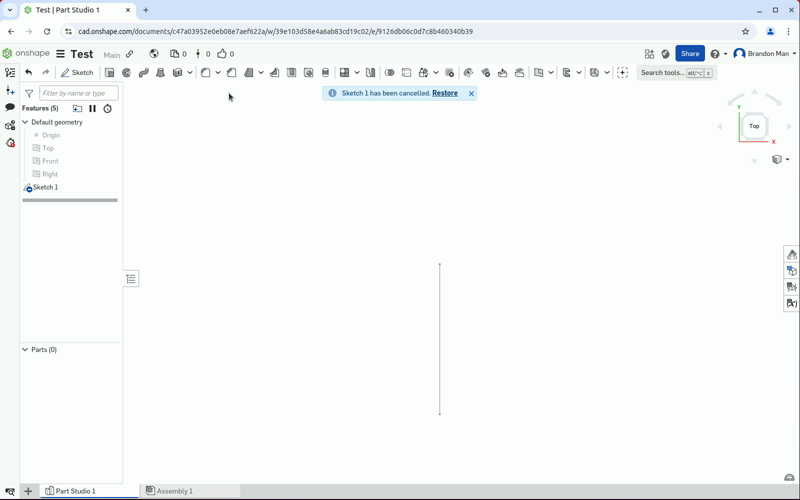
mouse_move(73, 352)
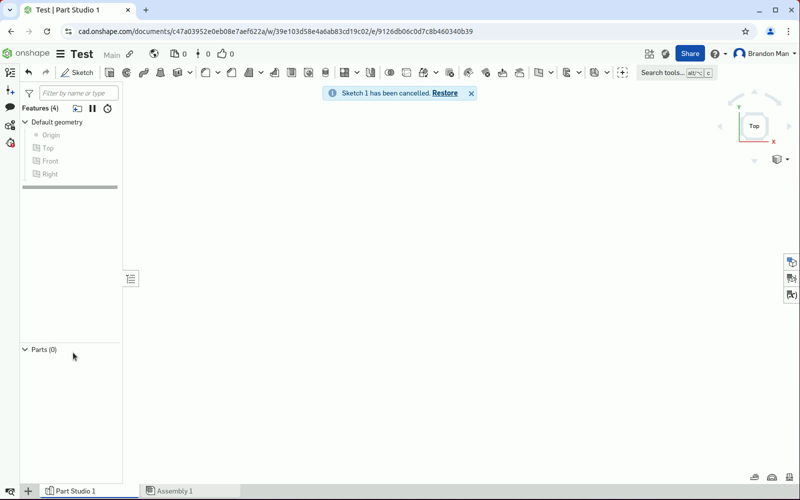
key(y)
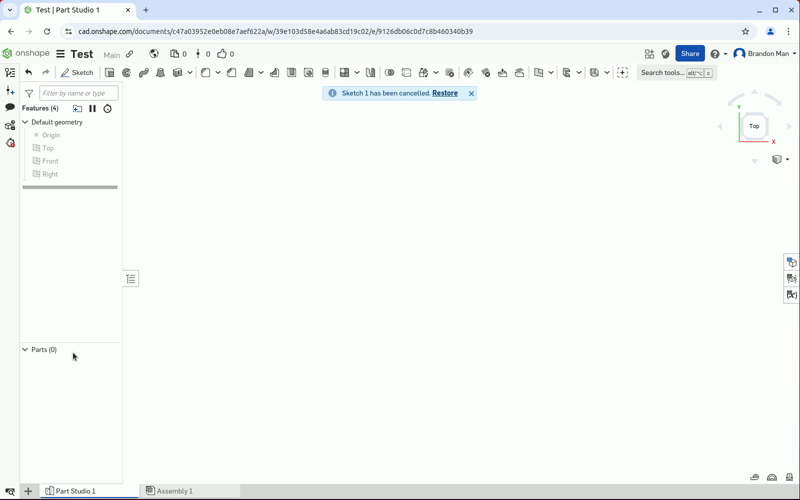
key(shift+p)
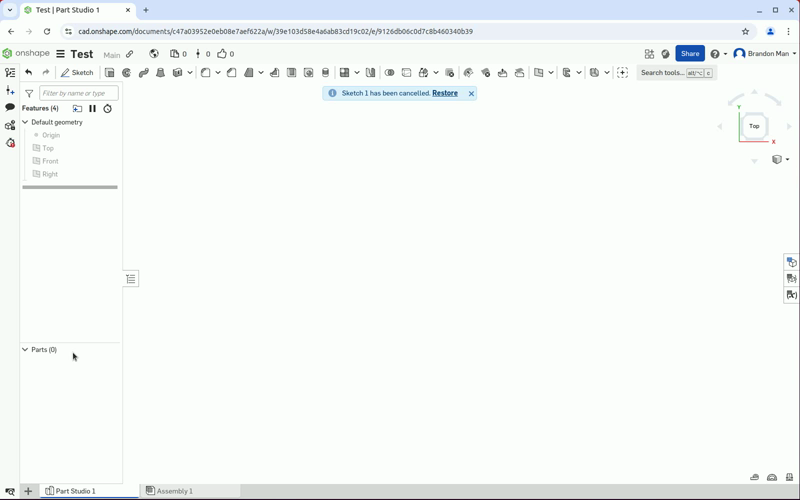
key(space)
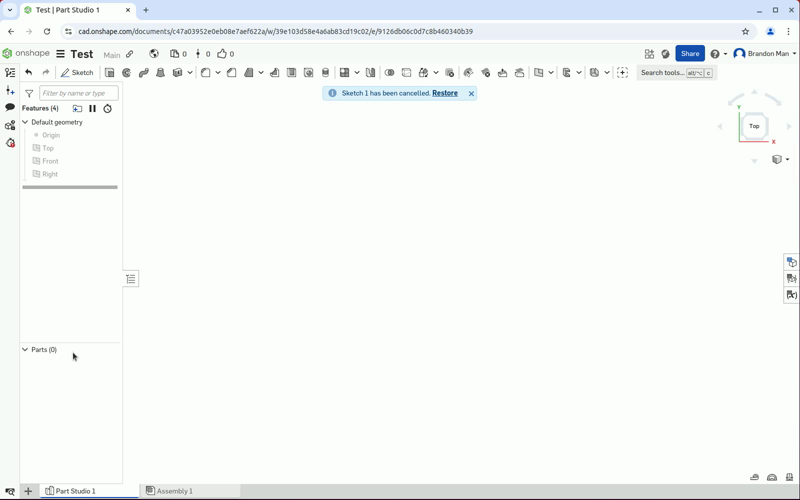
key_down(shift)
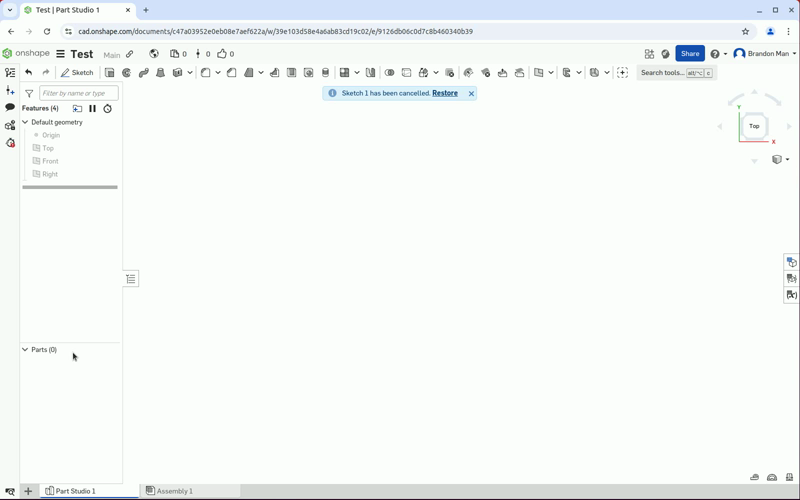
key(up)
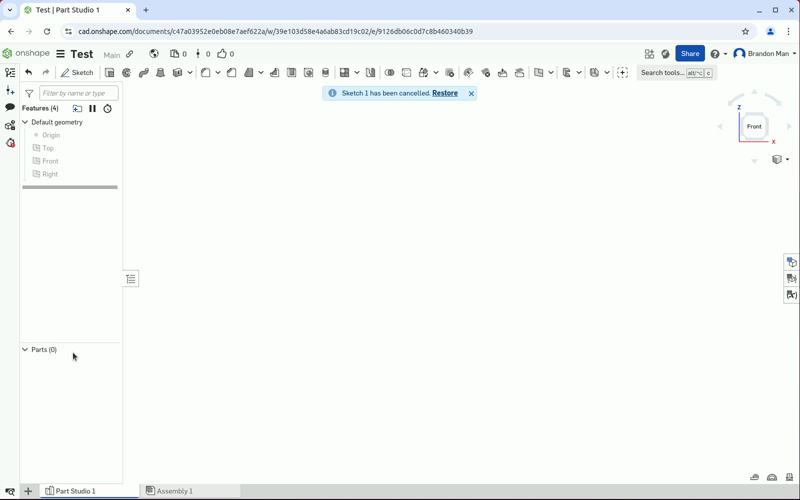
key_up(shift)
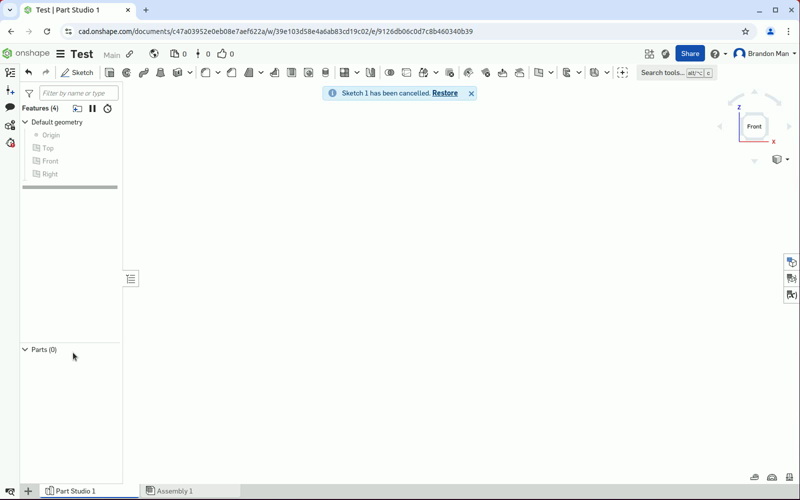
mouse_move(73, 352)
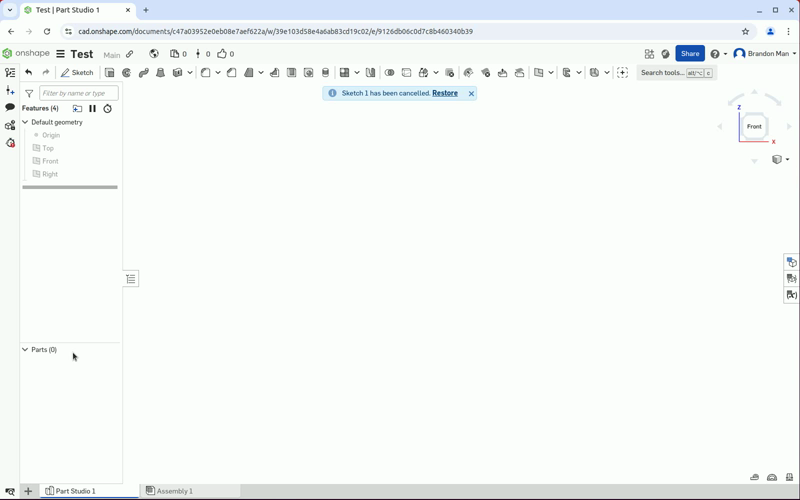
key(shift+y)
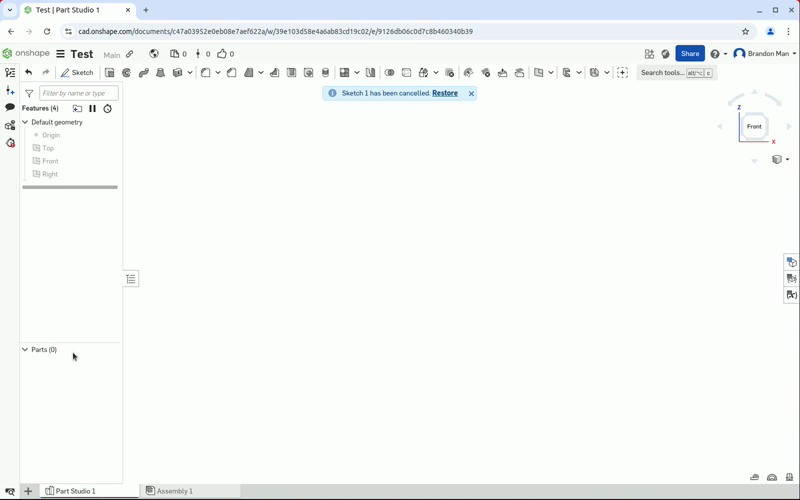
key(shift+s)
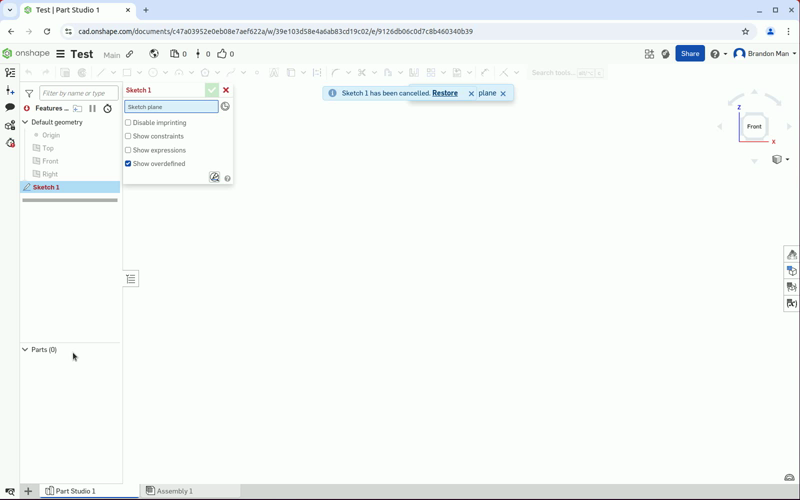
mouse_move(73, 163)
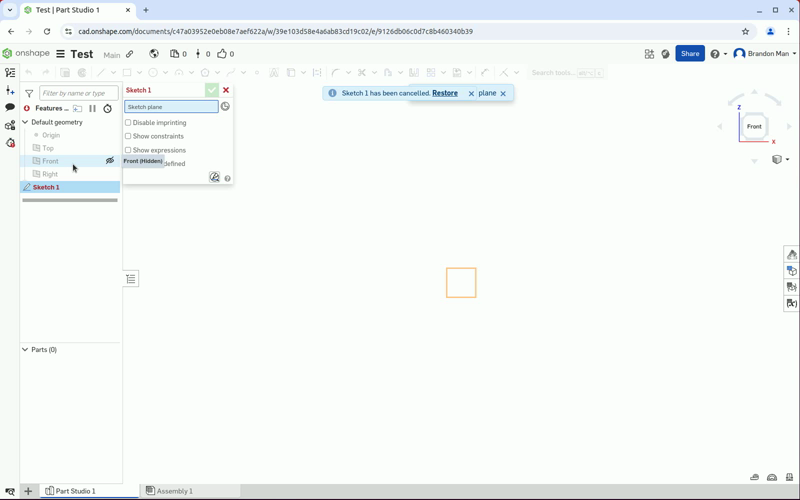
click(73, 163)
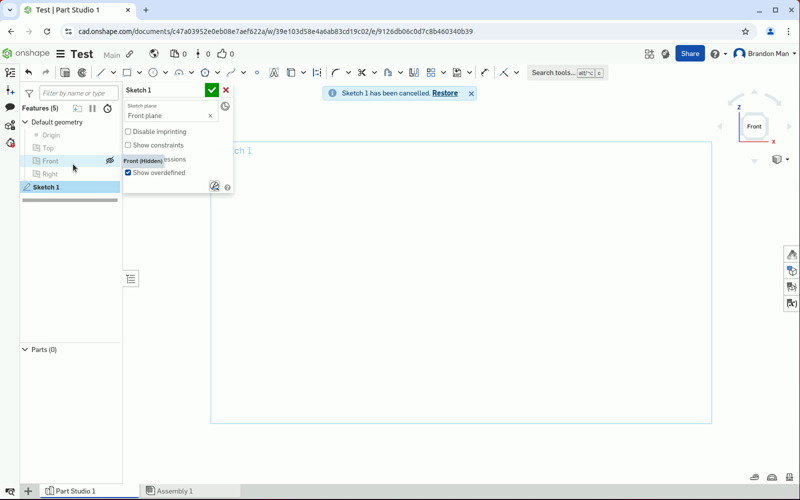
mouse_move(73, 352)
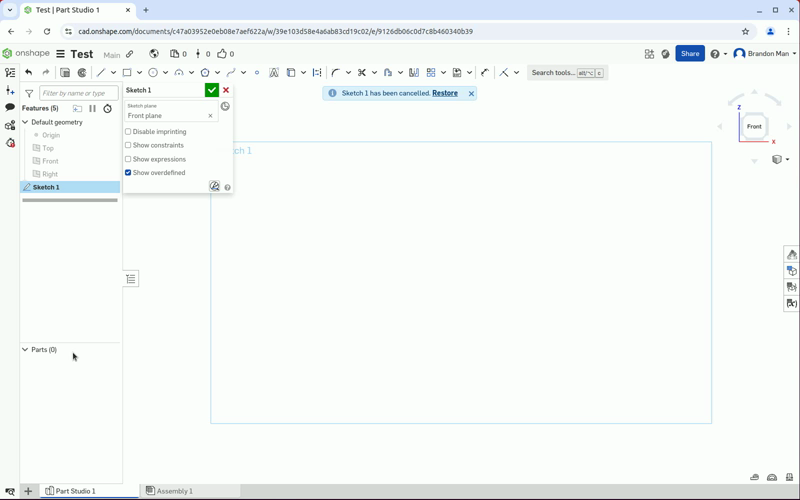
key(y)
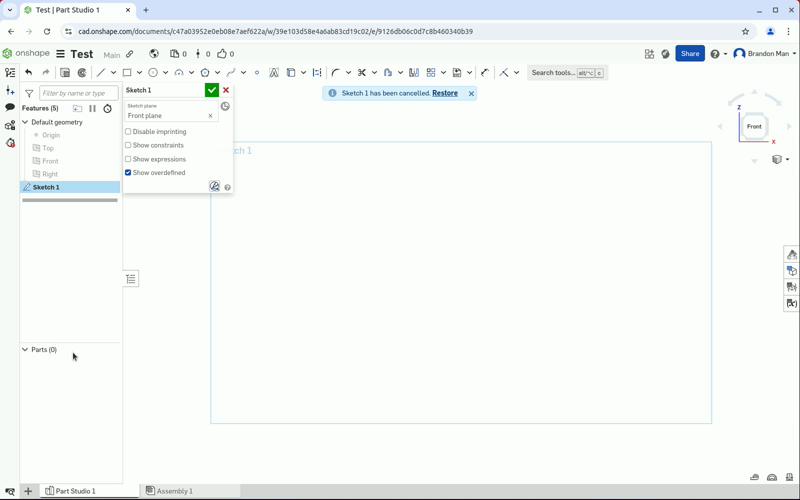
key(l)
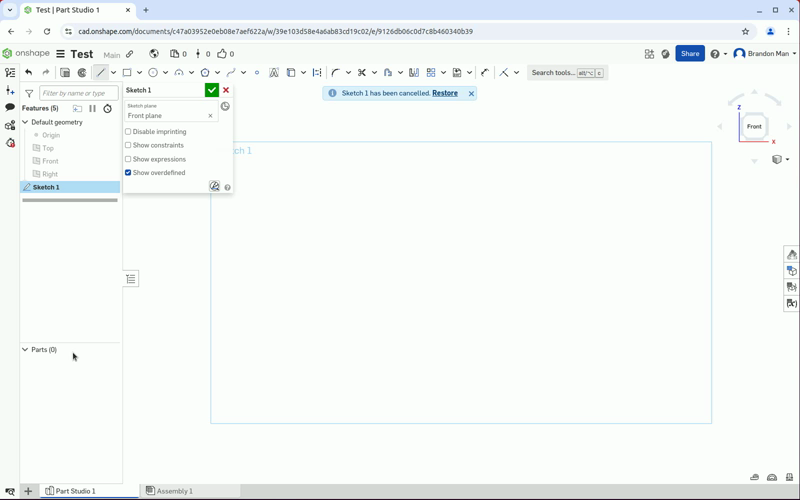
key_down(shift)
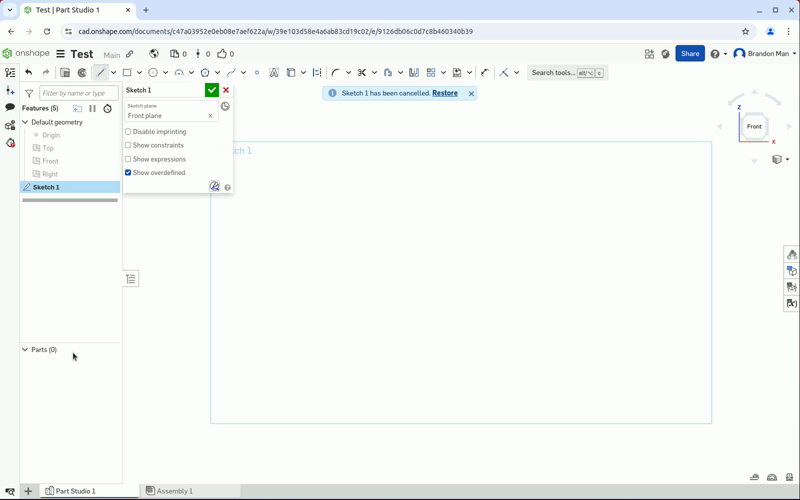
mouse_move(404, 395)
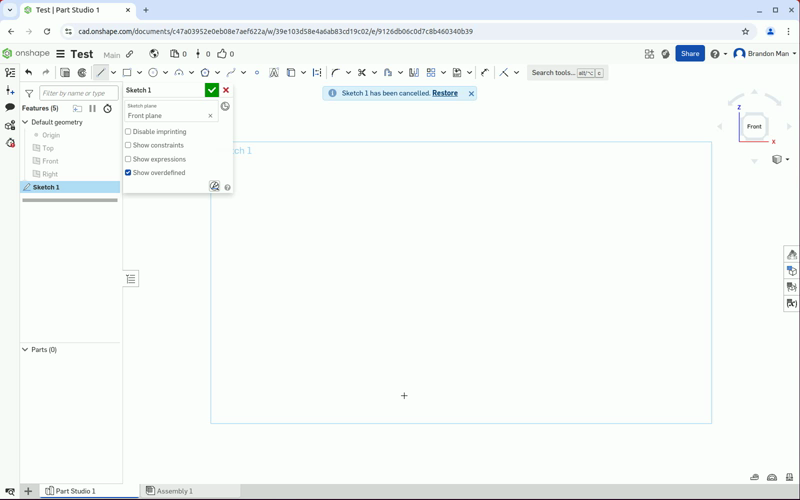
click(404, 395)
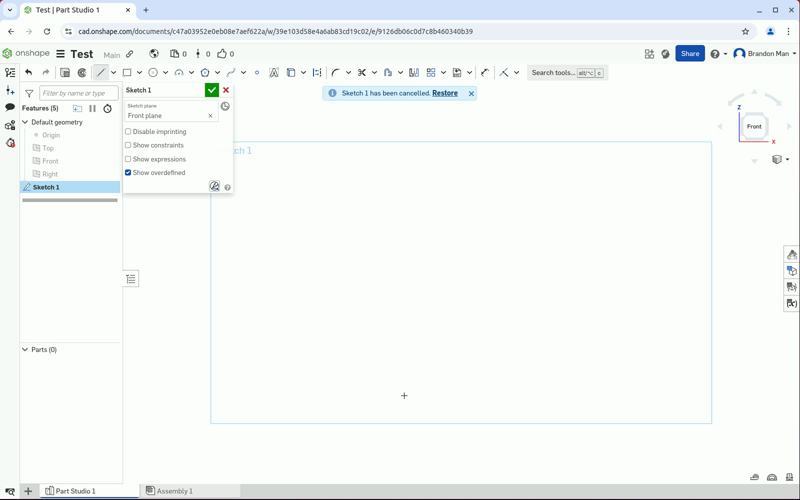
key_up(shift)
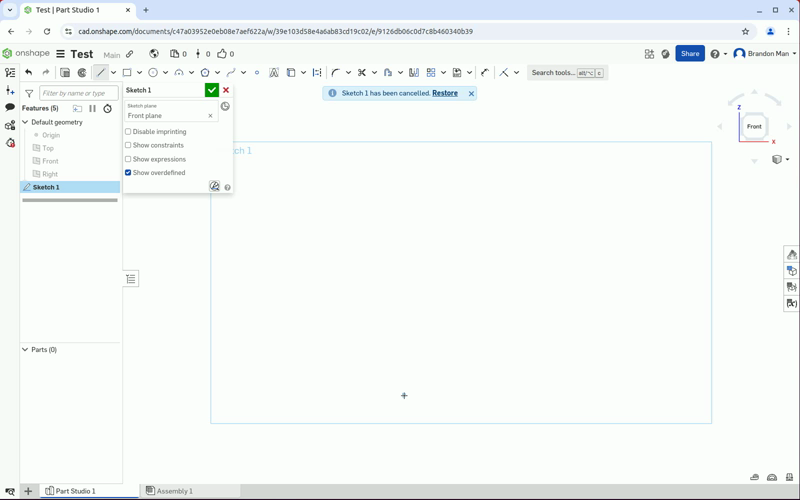
key_down(shift)
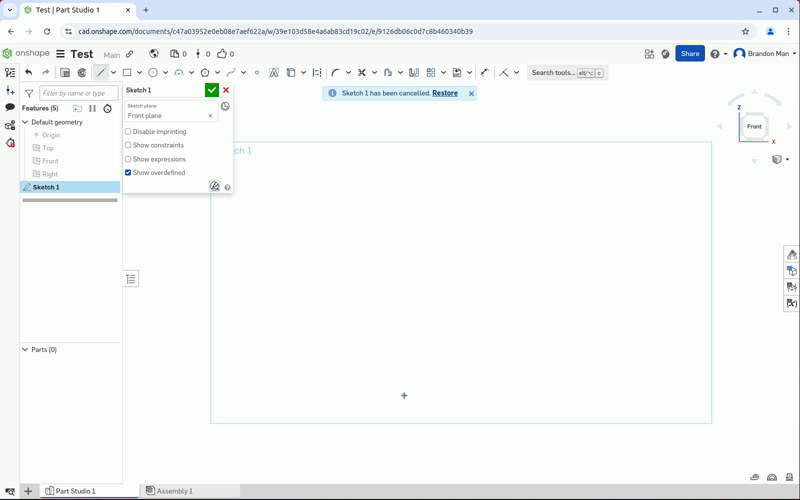
mouse_move(517, 395)
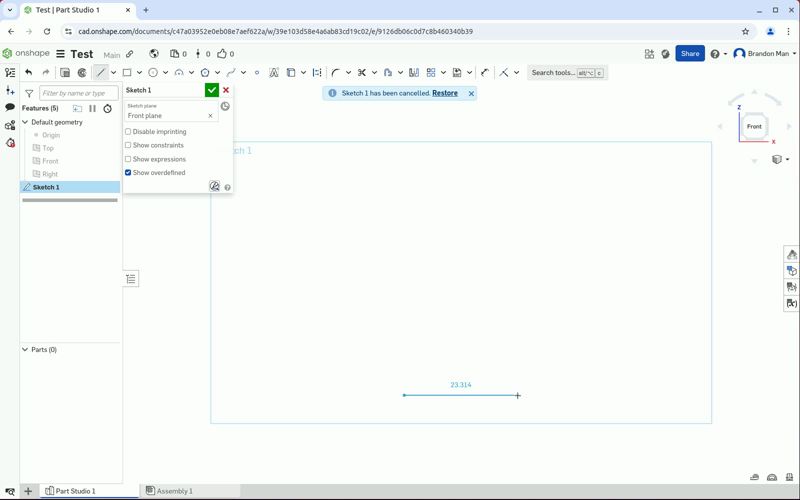
click(517, 395)
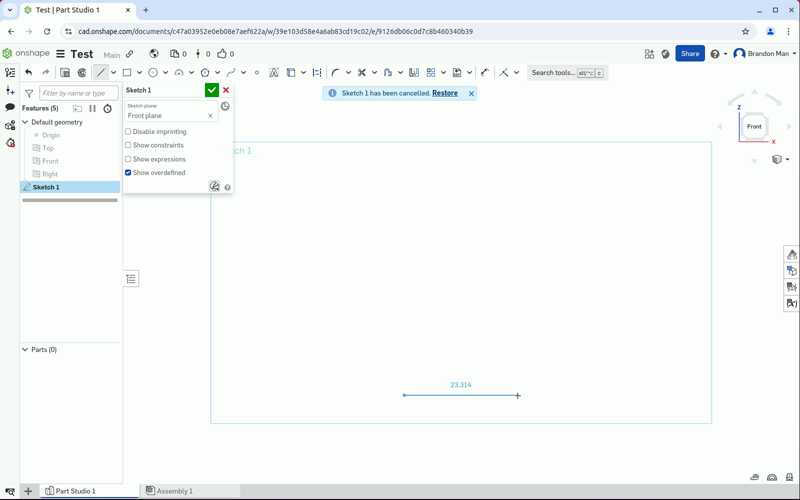
key_up(shift)
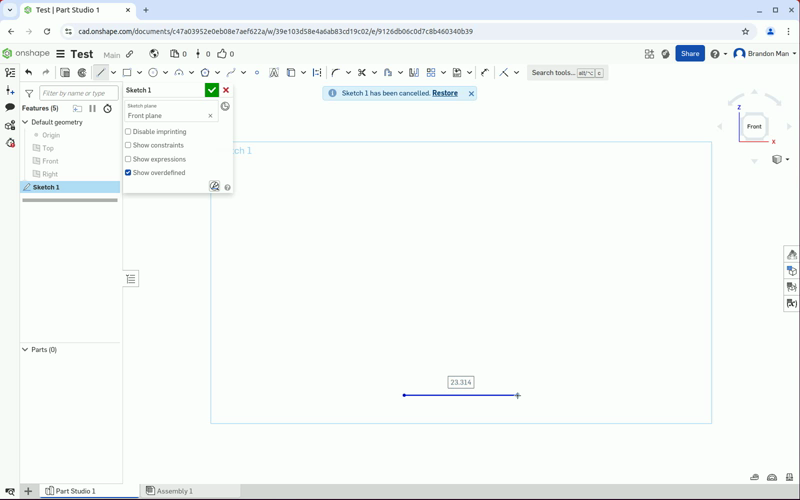
key_down(shift)
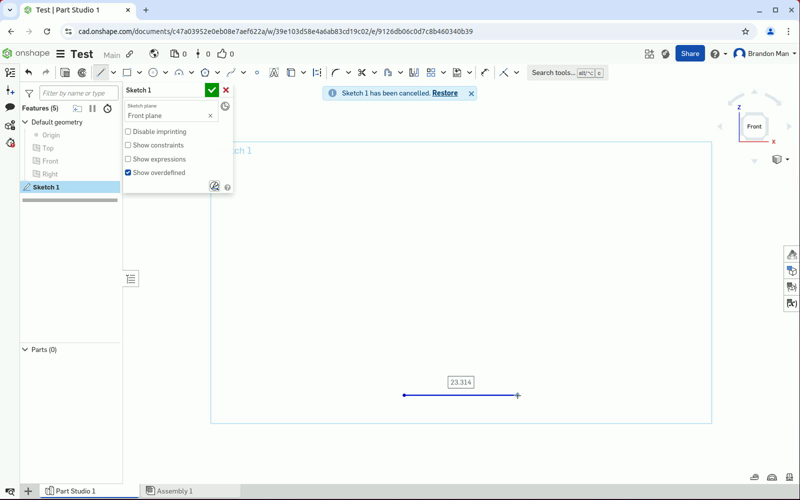
mouse_move(517, 171)
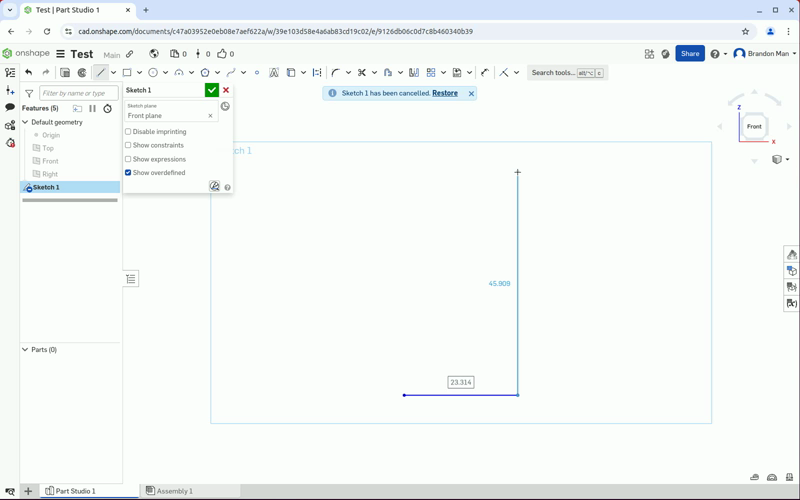
click(517, 171)
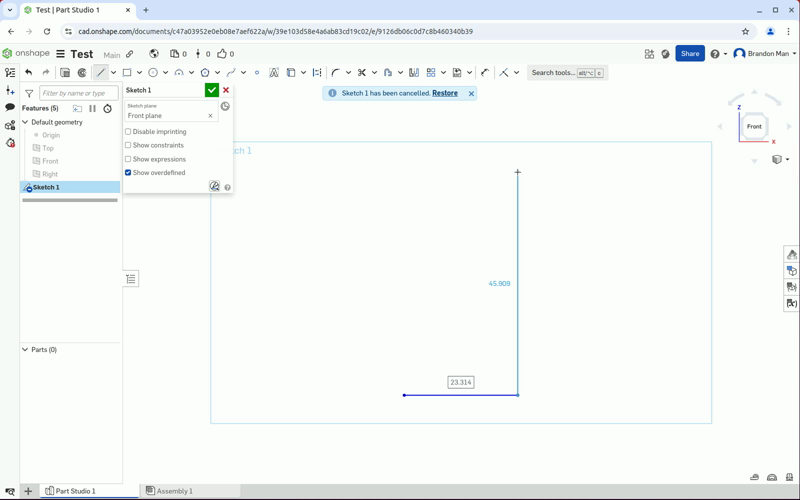
key_up(shift)
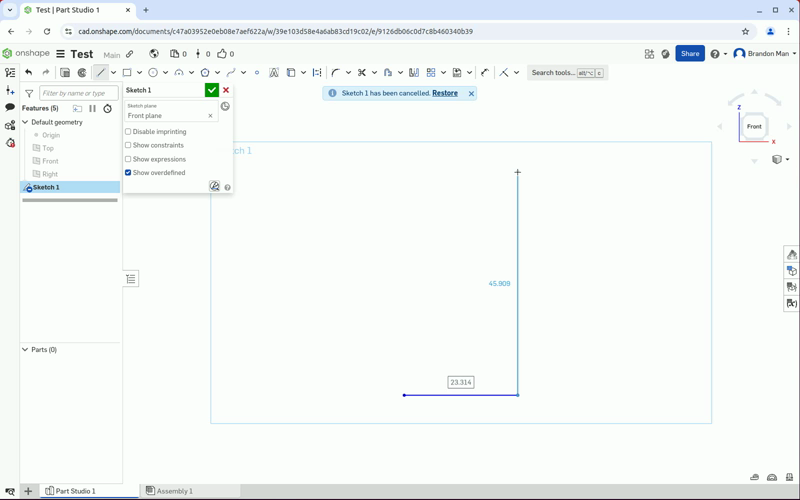
key_down(shift)
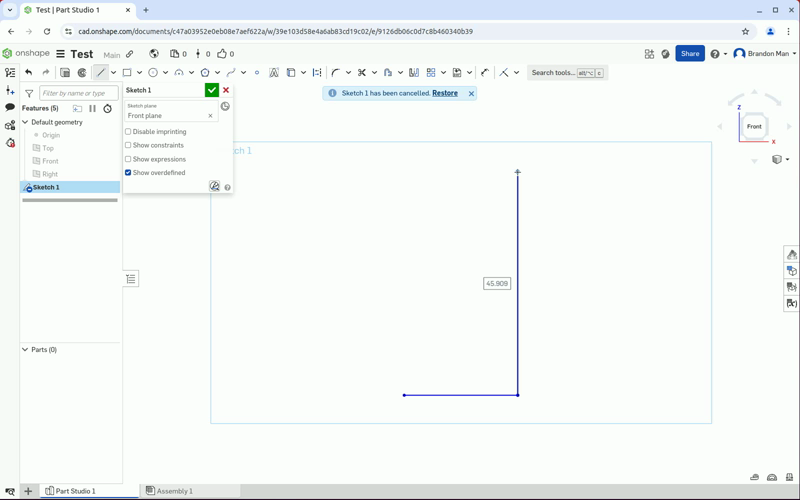
mouse_move(404, 171)
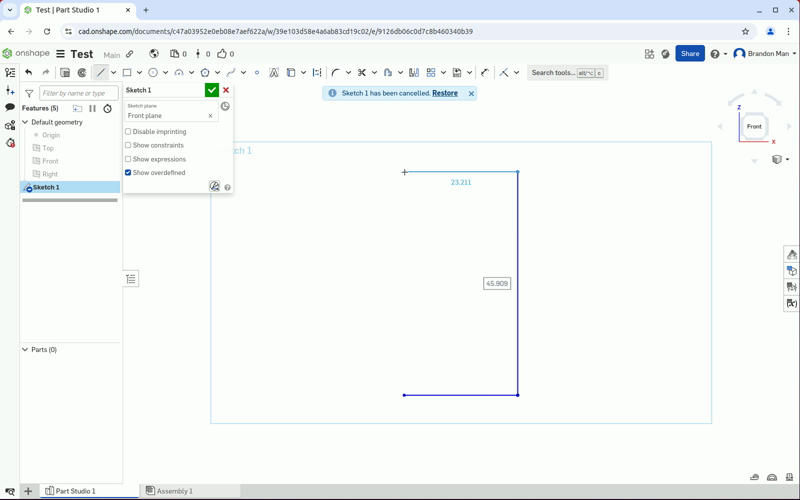
click(404, 171)
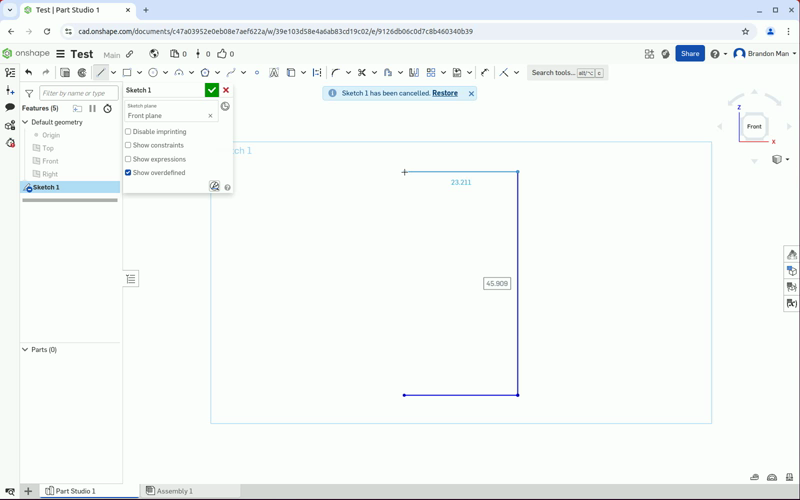
key_up(shift)
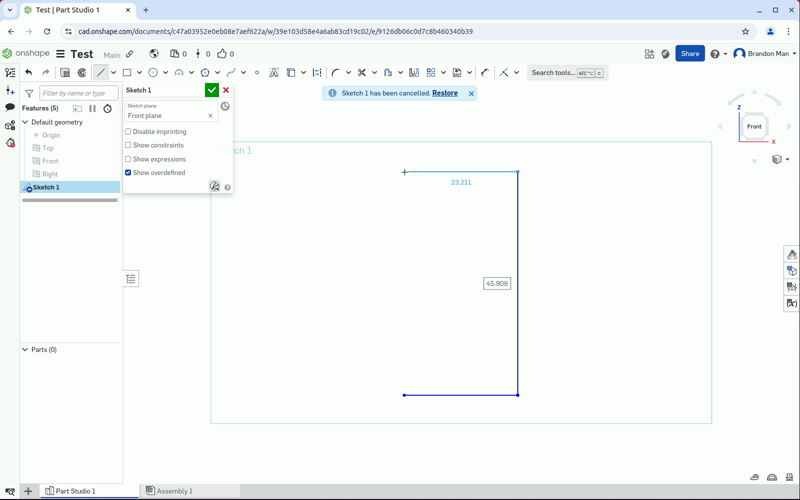
key_down(shift)
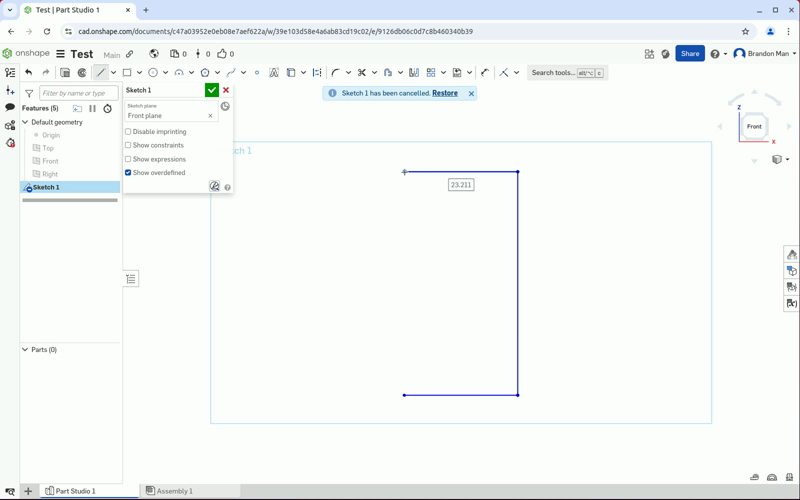
mouse_move(404, 256)
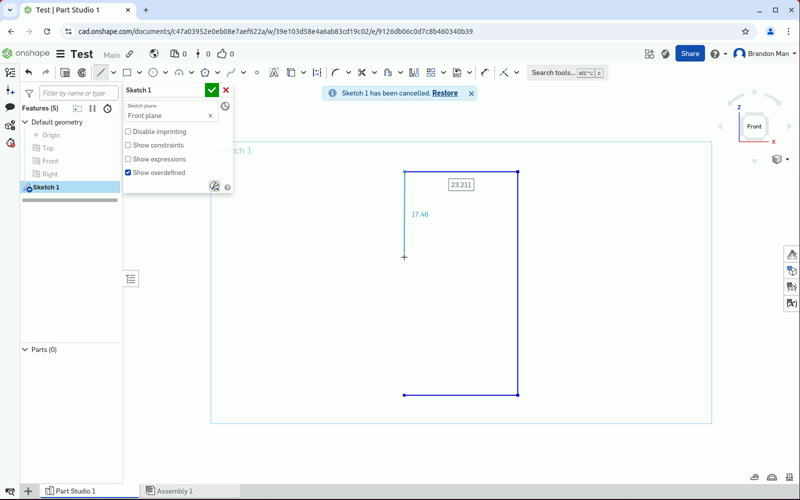
click(404, 256)
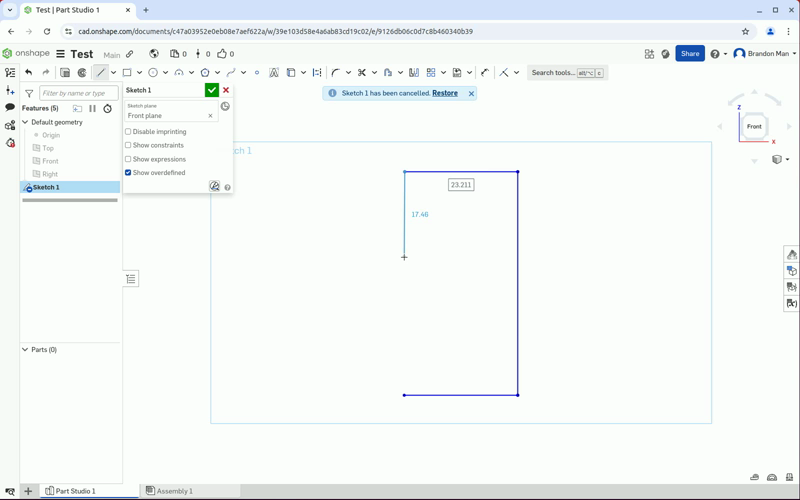
key_up(shift)
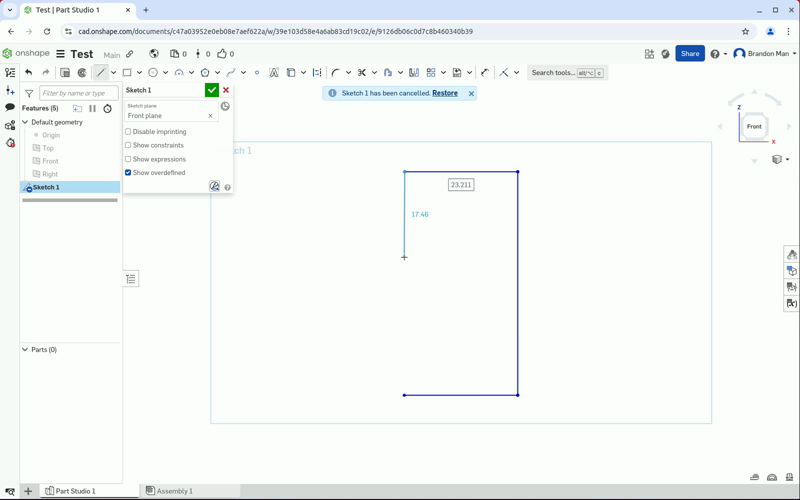
key_down(shift)
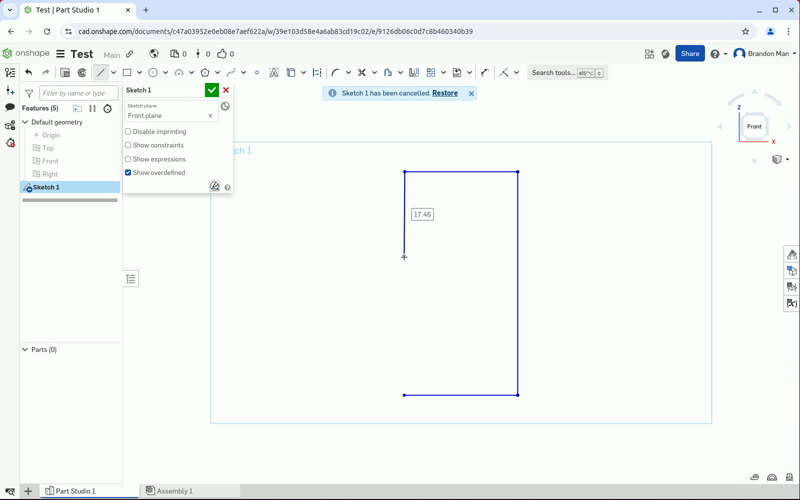
mouse_move(404, 395)
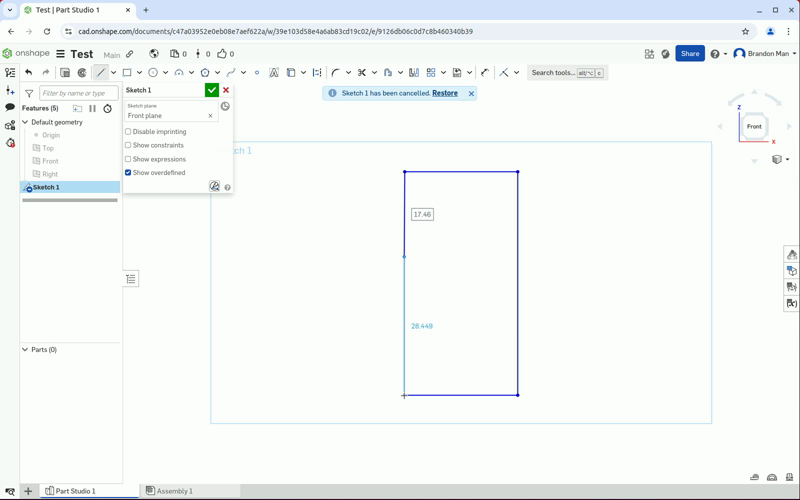
key_up(shift)
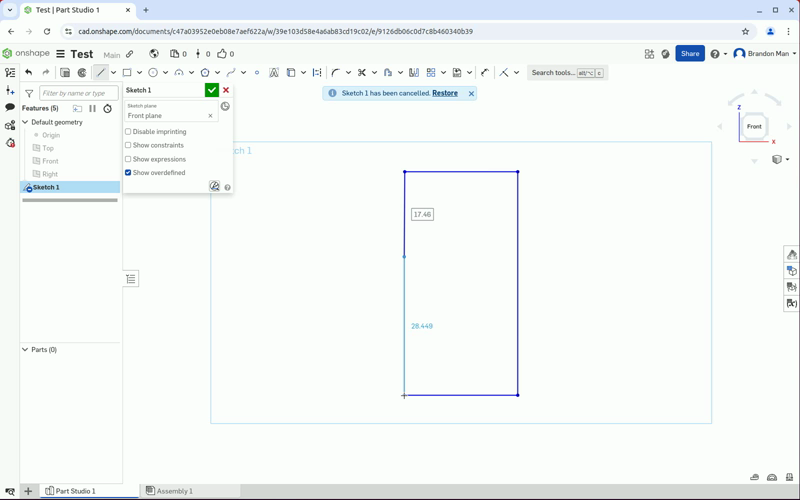
click(404, 395)
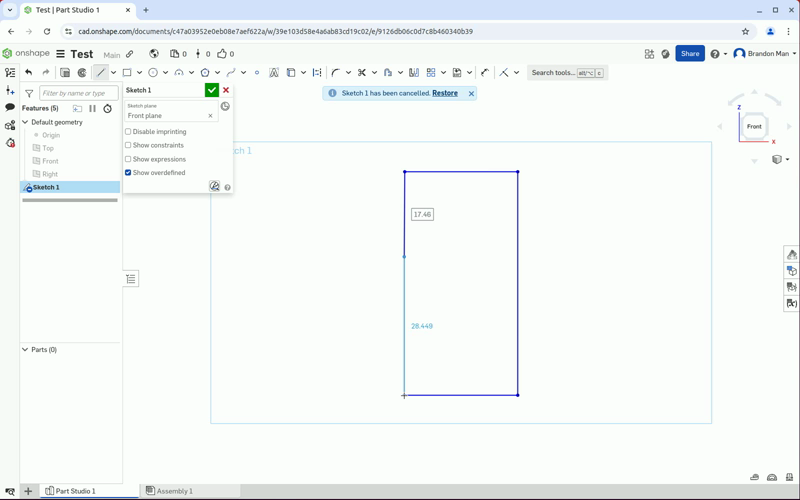
key(esc)
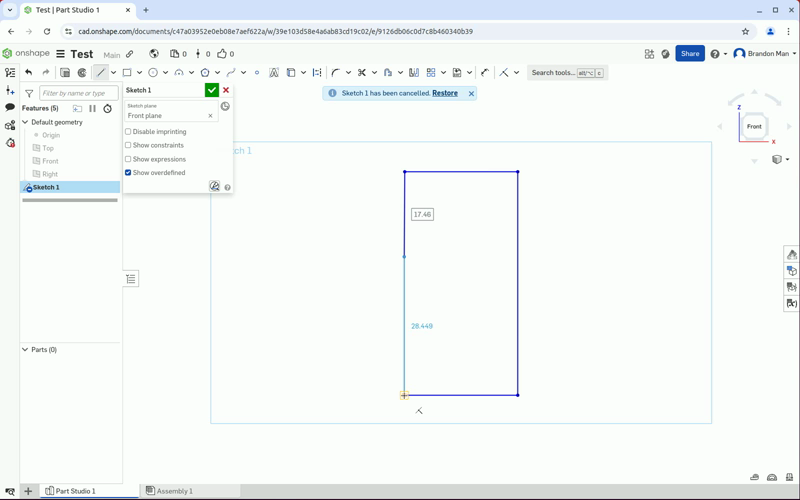
key(c)
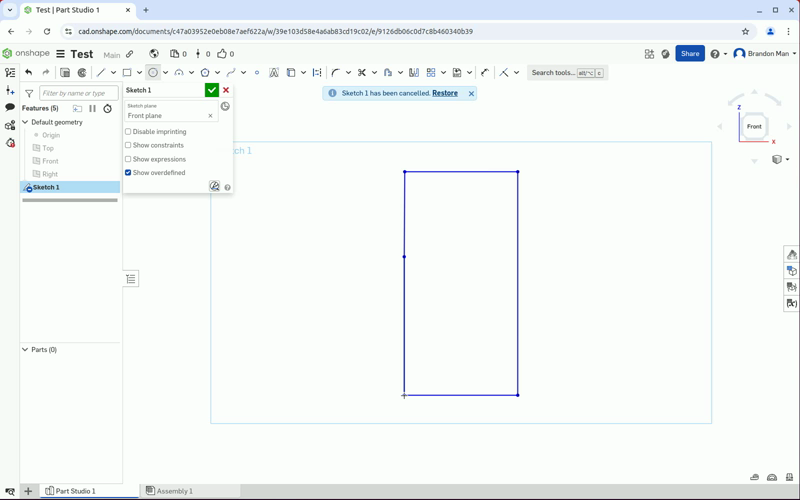
key_down(shift)
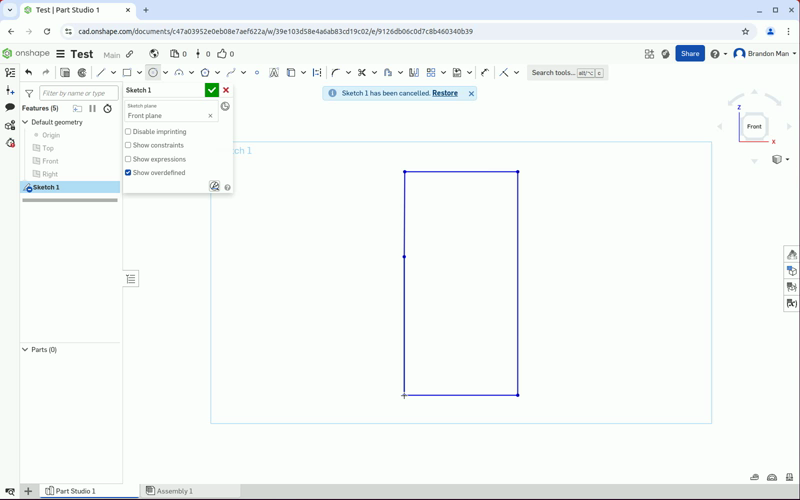
mouse_move(461, 339)
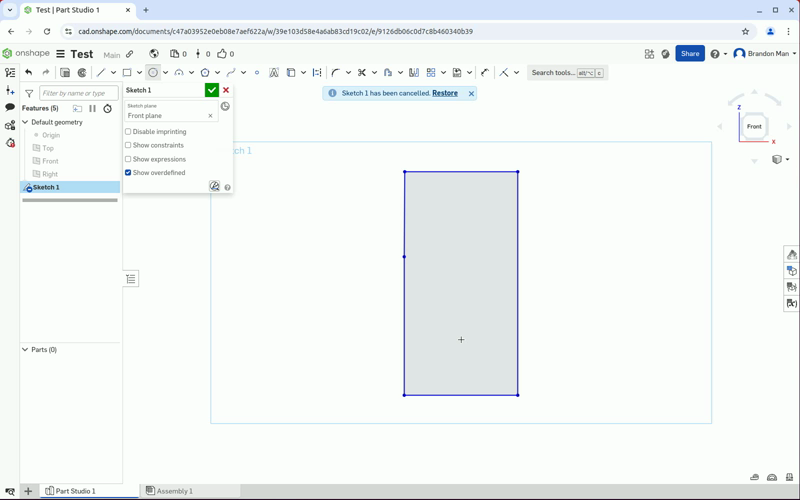
click(461, 339)
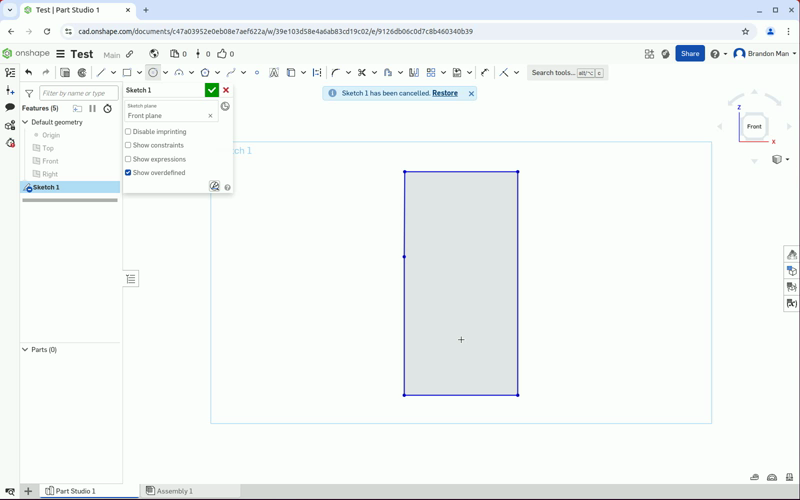
key_up(shift)
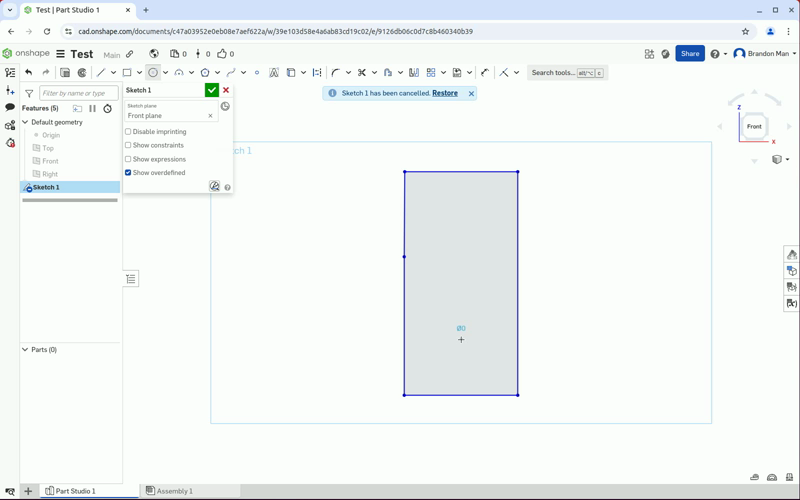
mouse_move(489, 339)
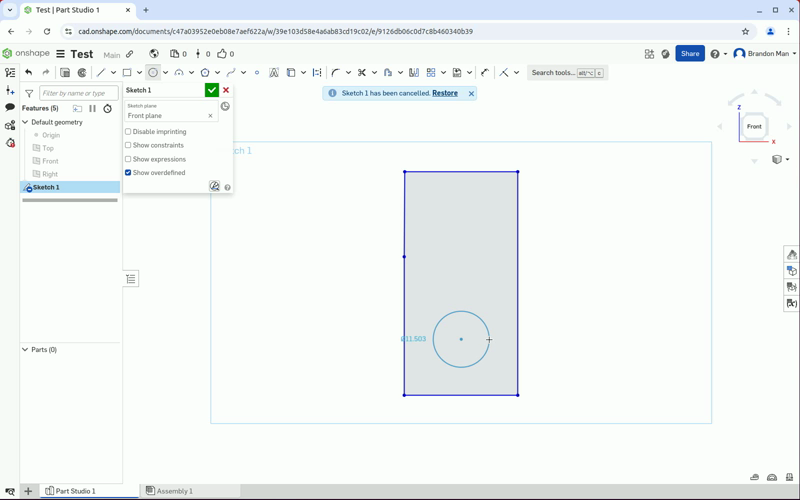
click(489, 339)
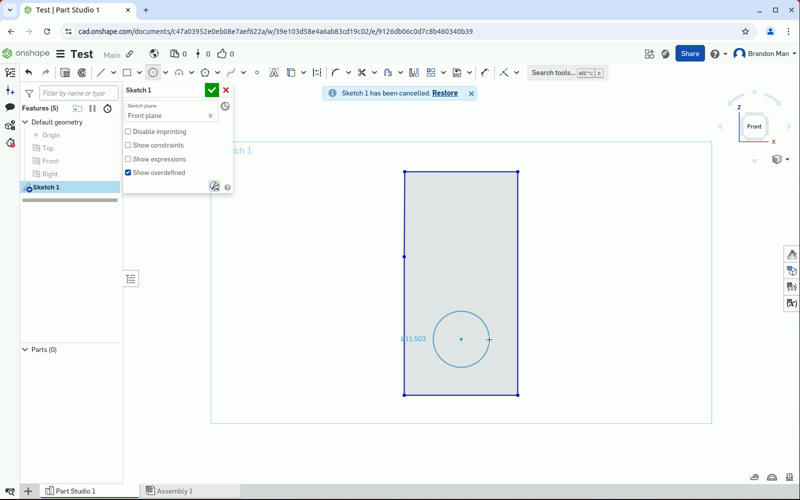
key(esc)
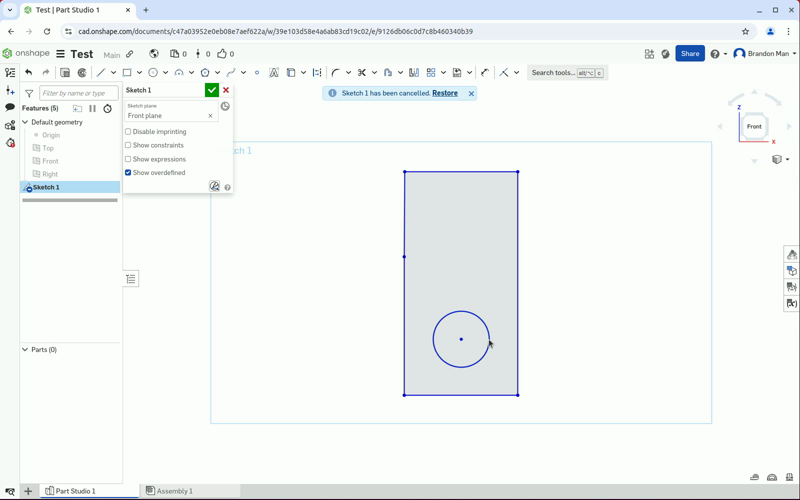
mouse_move(436, 189)
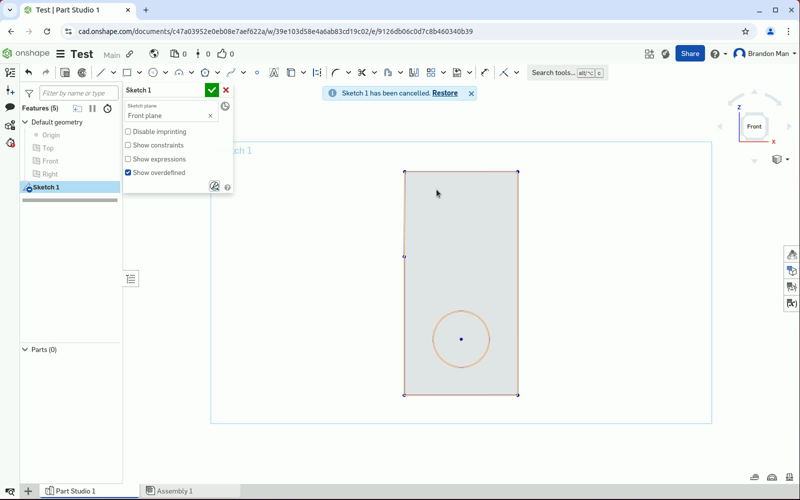
click(436, 189)
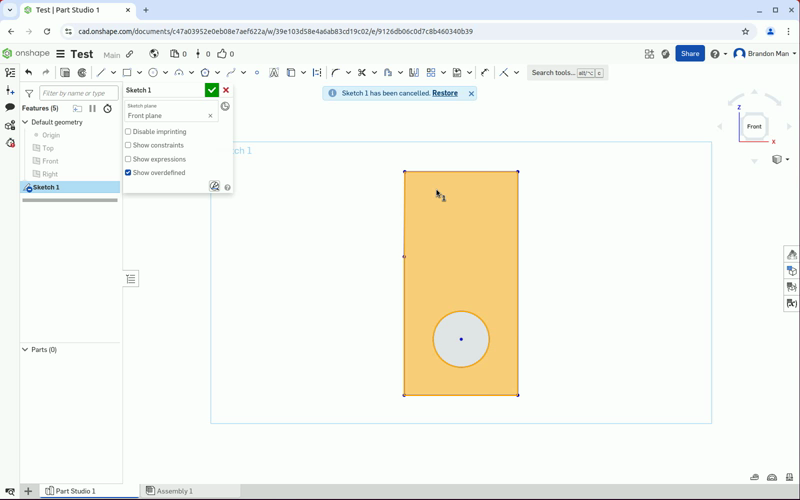
mouse_move(73, 352)
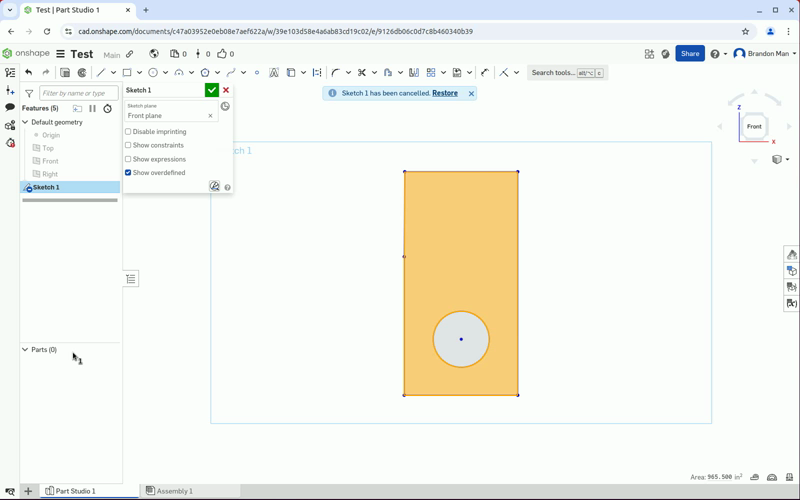
key(shift+y)
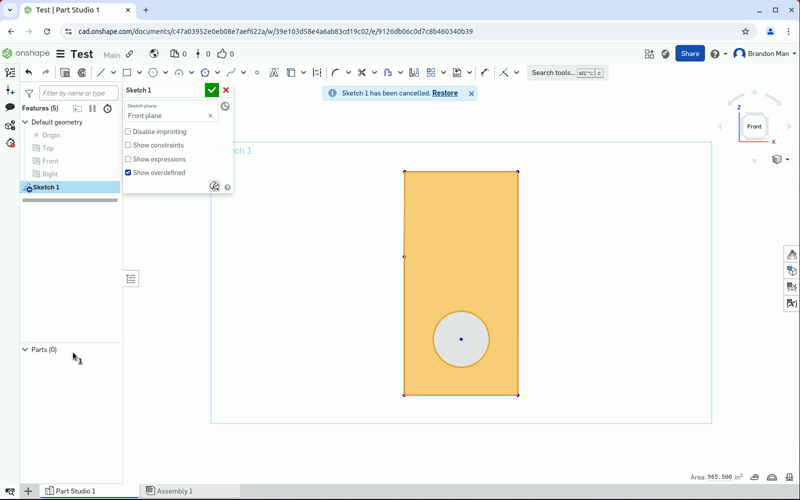
key(shift+e)
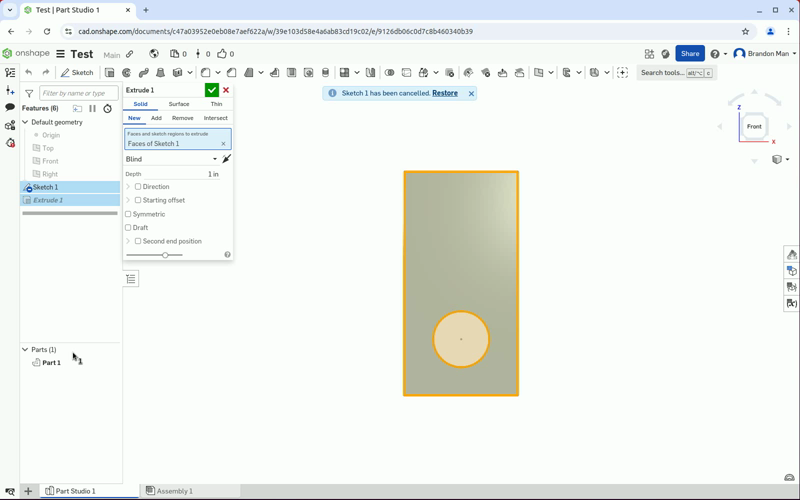
mouse_move(143, 106)
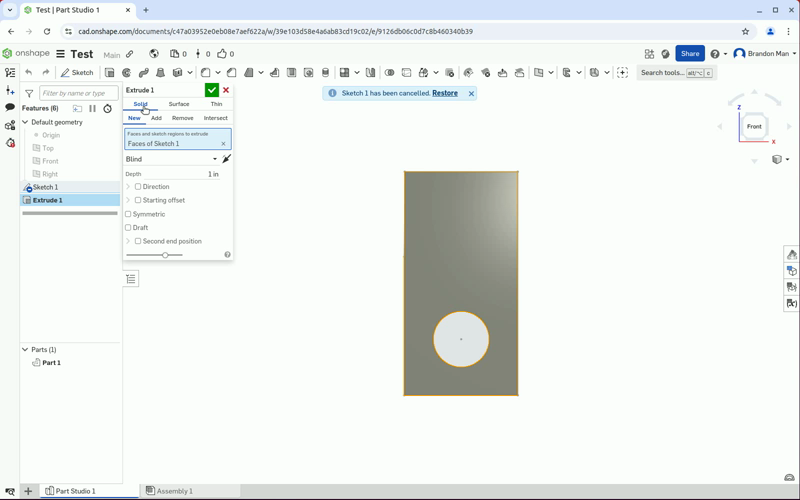
click(143, 106)
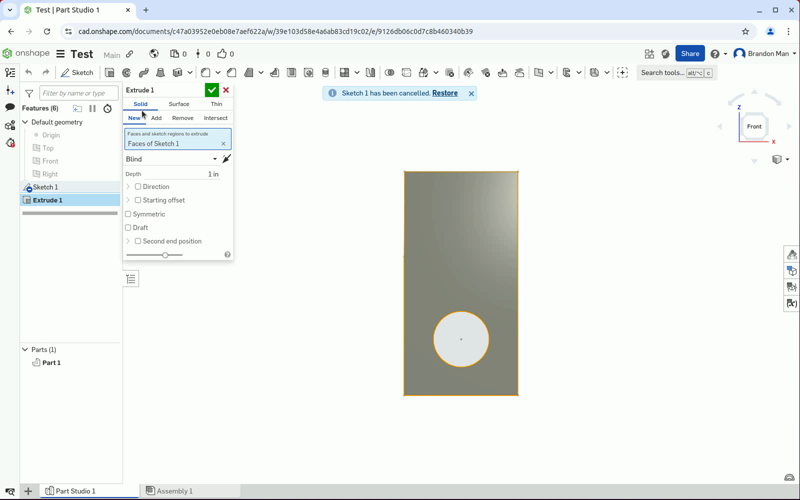
mouse_move(137, 120)
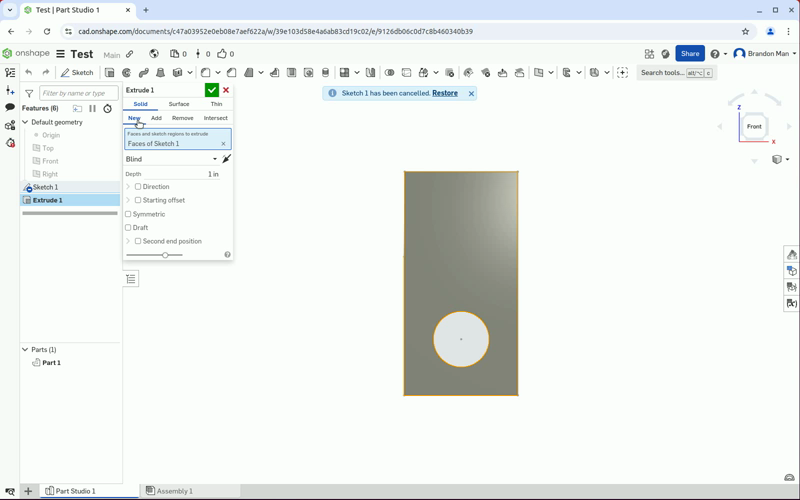
click(137, 120)
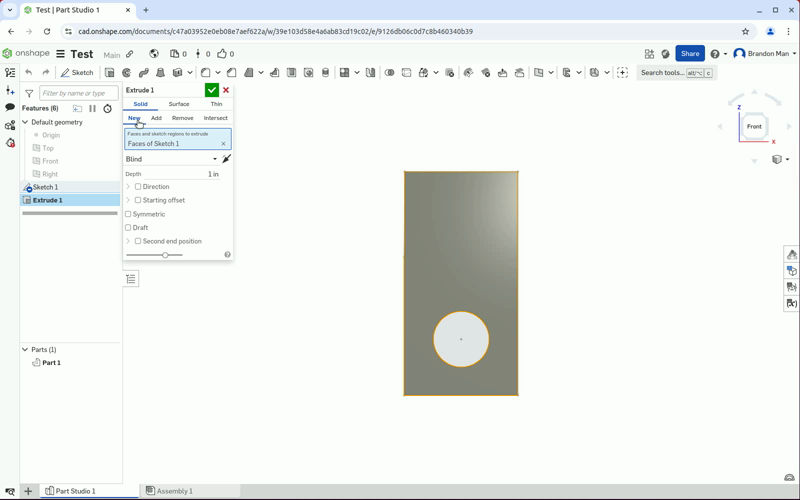
key(tab, 4)
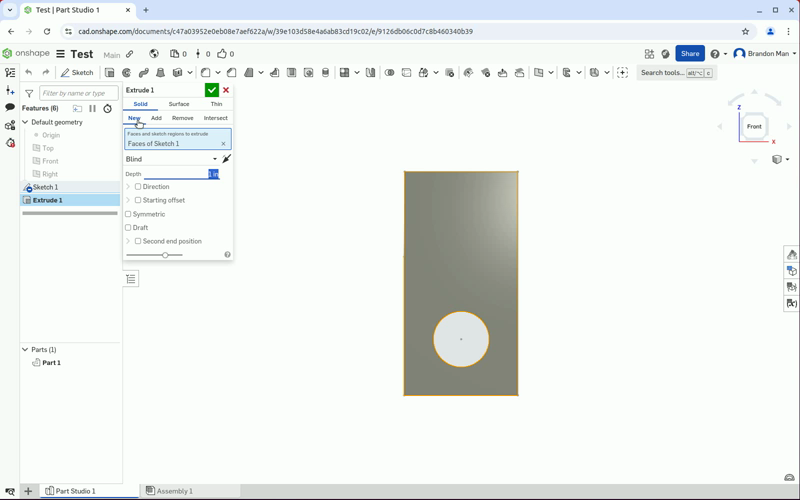
text(17.331)
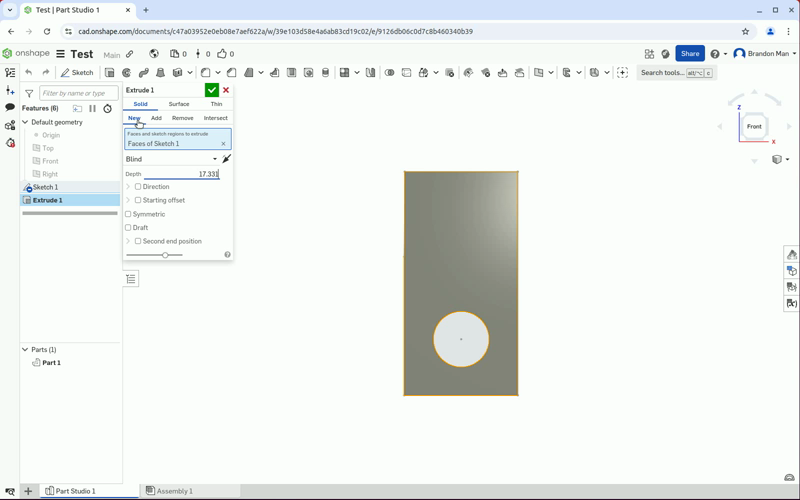
key(enter)
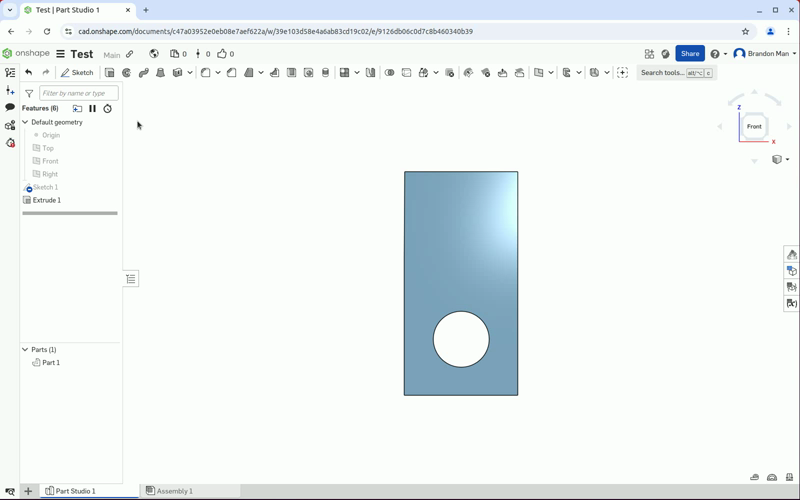
key(shift+h)
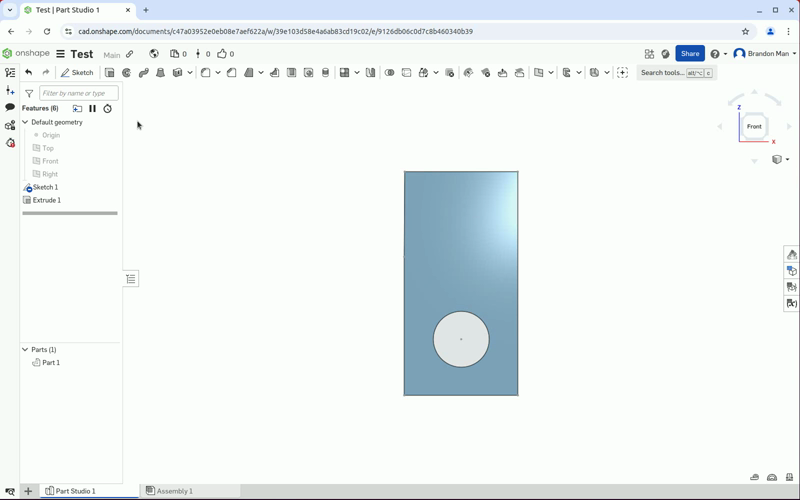
key(shift+h)
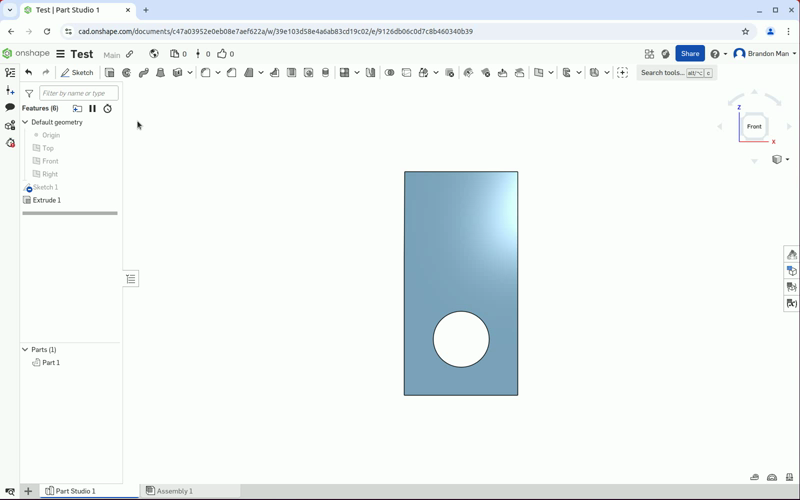
mouse_move(73, 189)
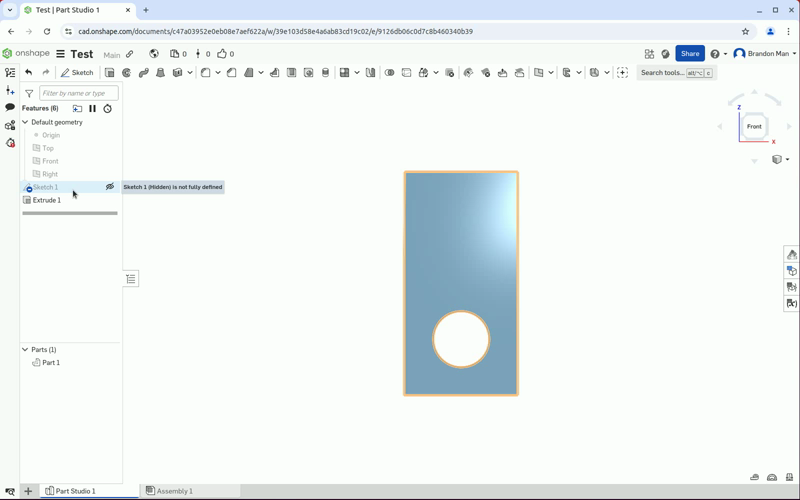
click(73, 189)
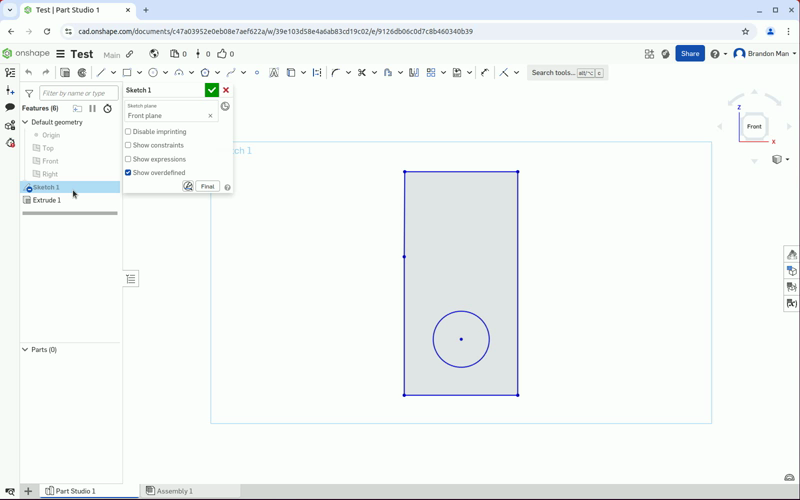
mouse_move(229, 92)
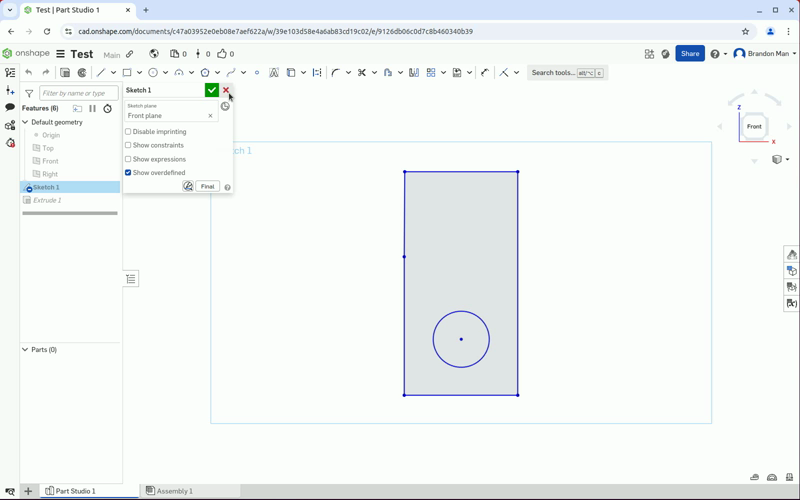
click(229, 92)
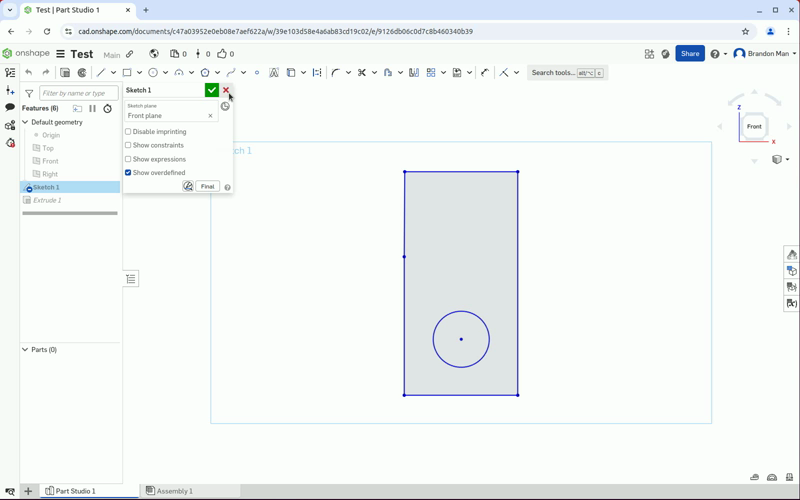
key(shift+s)
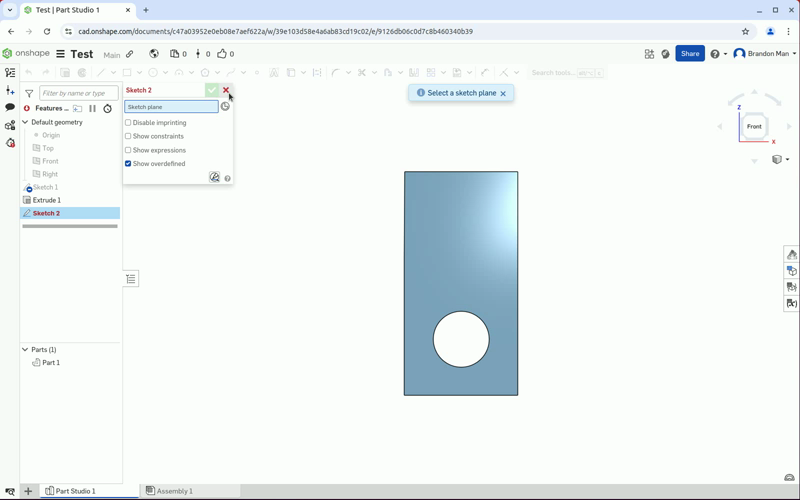
mouse_move(73, 163)
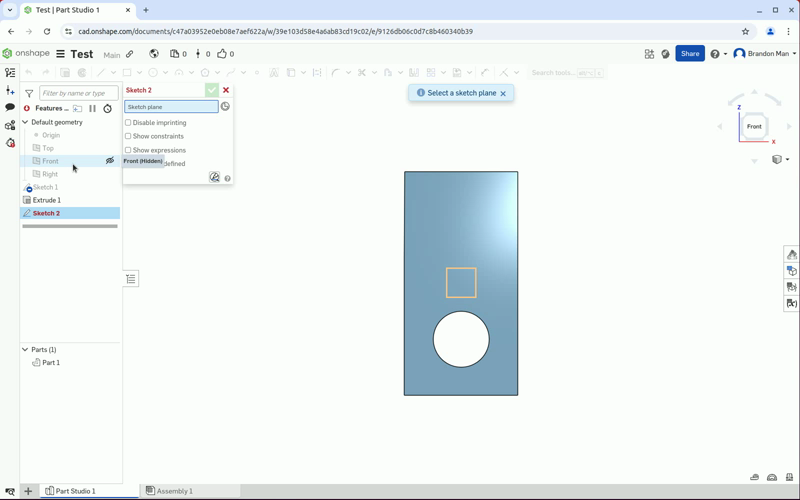
click(73, 163)
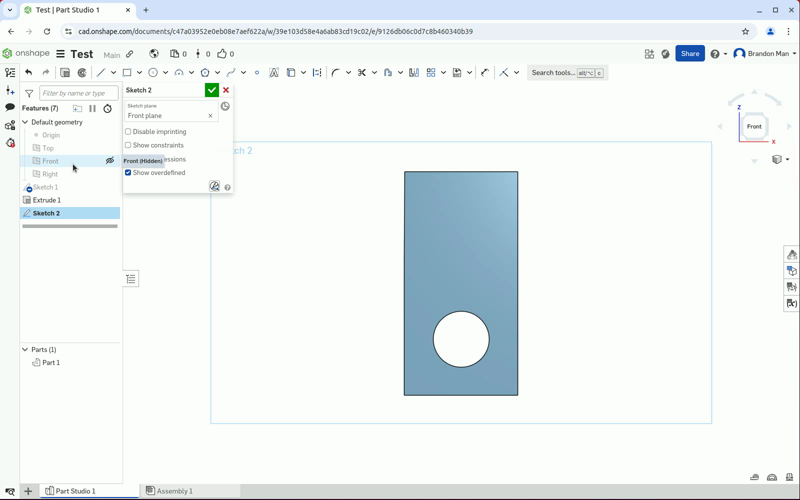
mouse_move(73, 352)
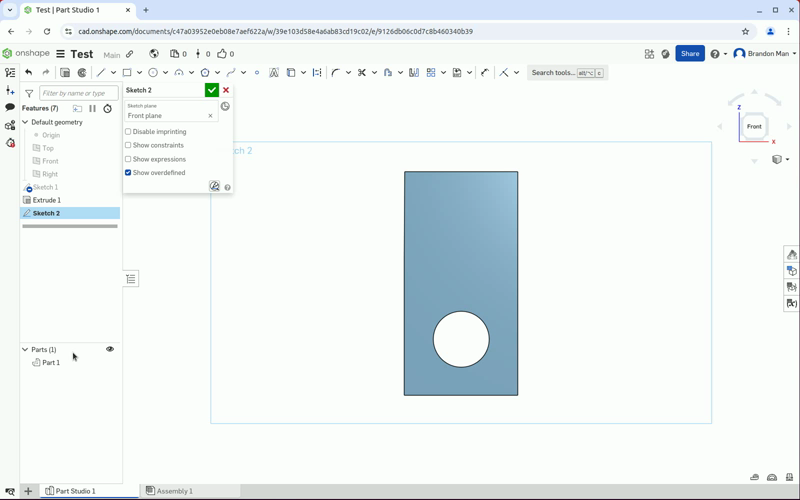
key(y)
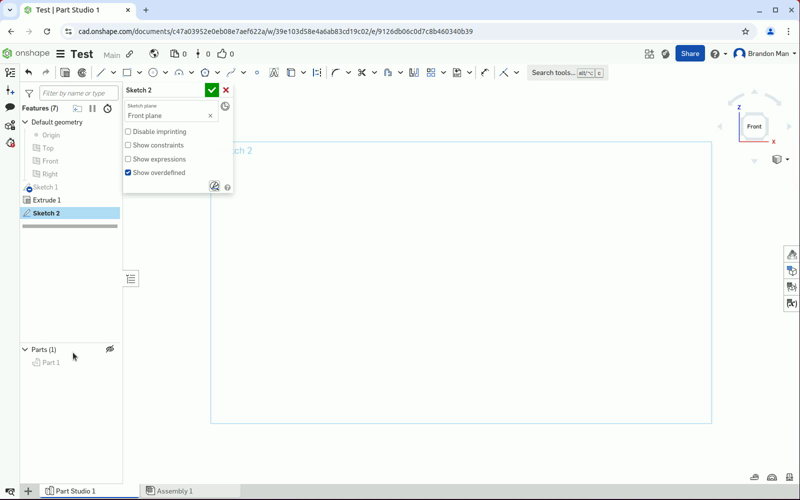
key(l)
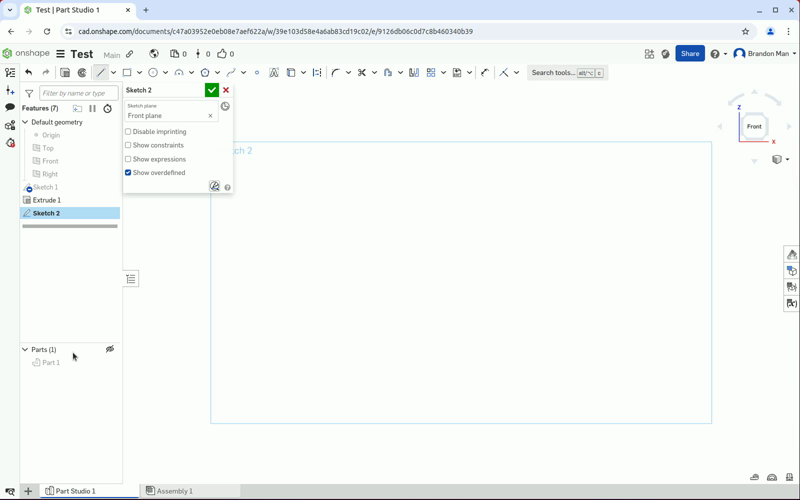
key_down(shift)
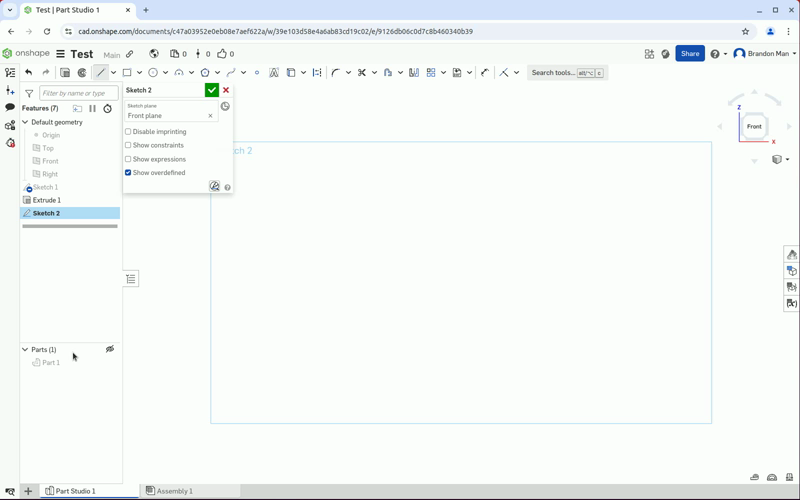
mouse_move(348, 395)
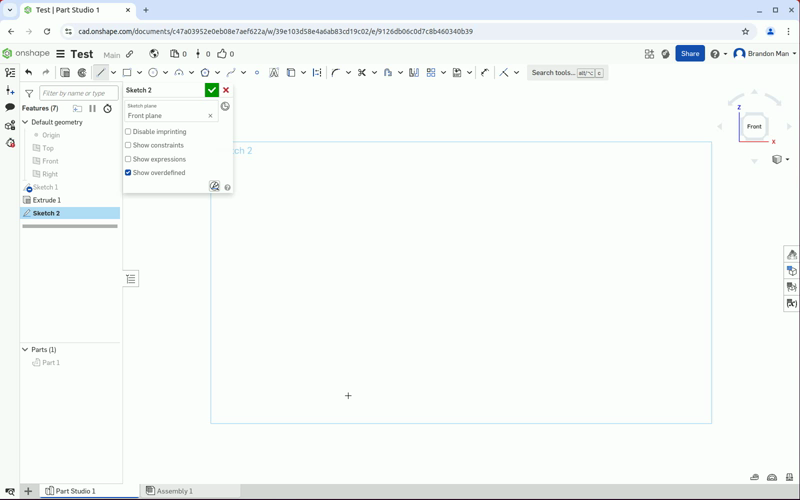
click(348, 395)
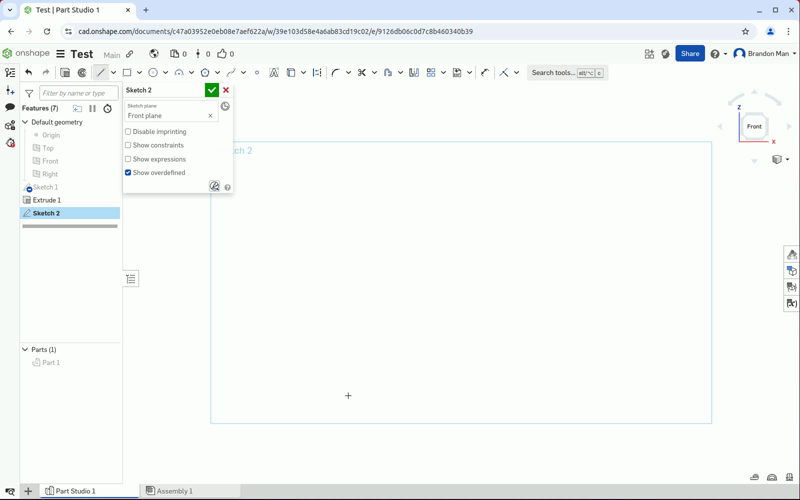
key_up(shift)
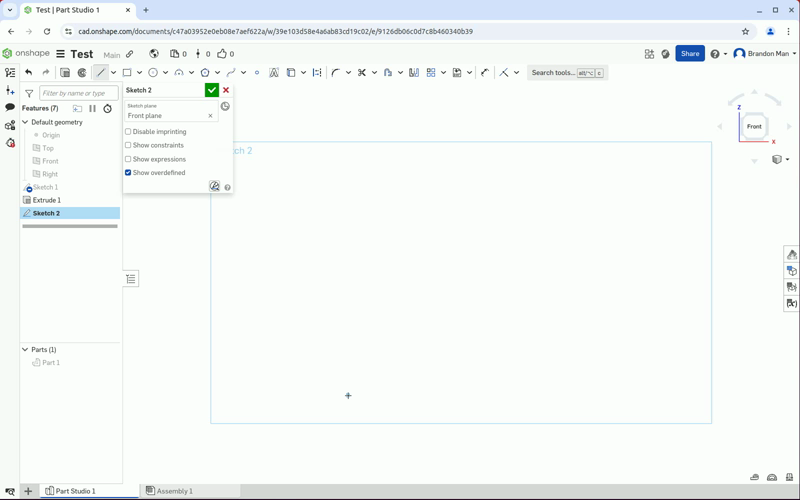
key_down(shift)
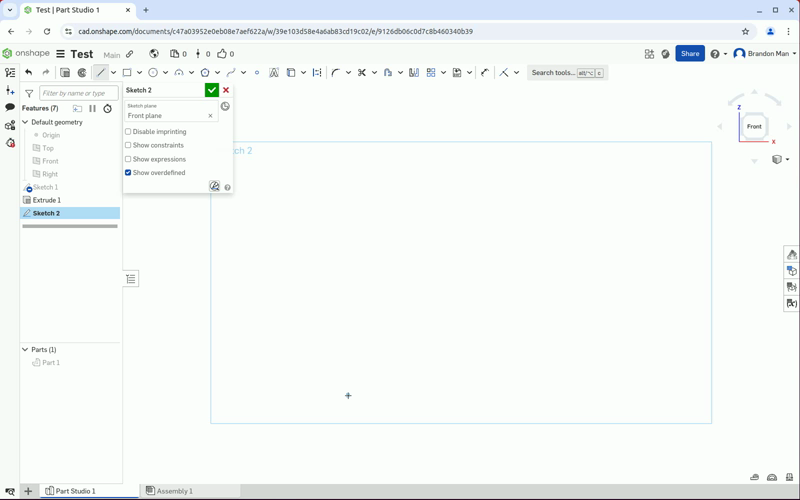
mouse_move(378, 395)
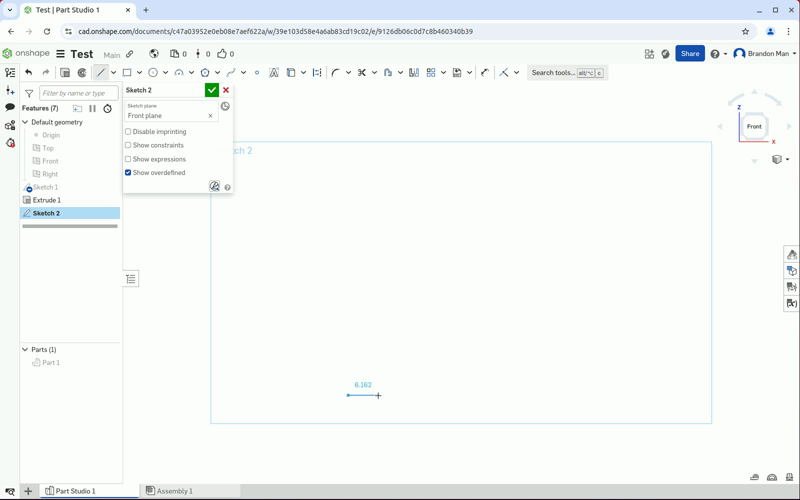
mouse_move(404, 395)
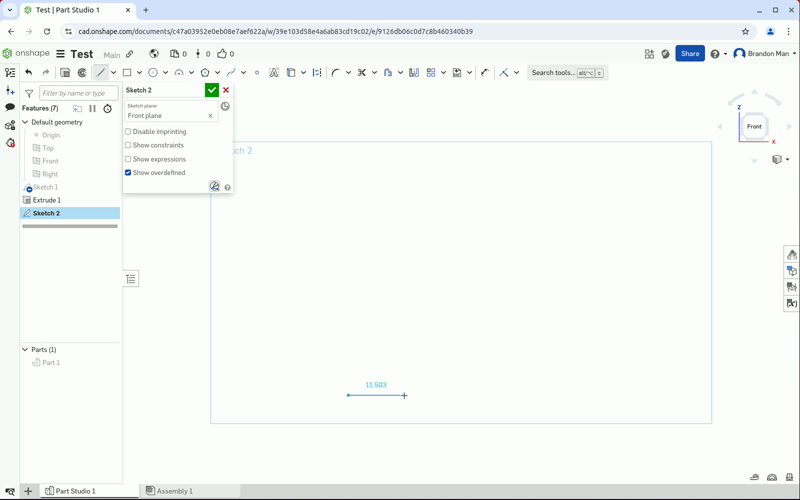
click(404, 395)
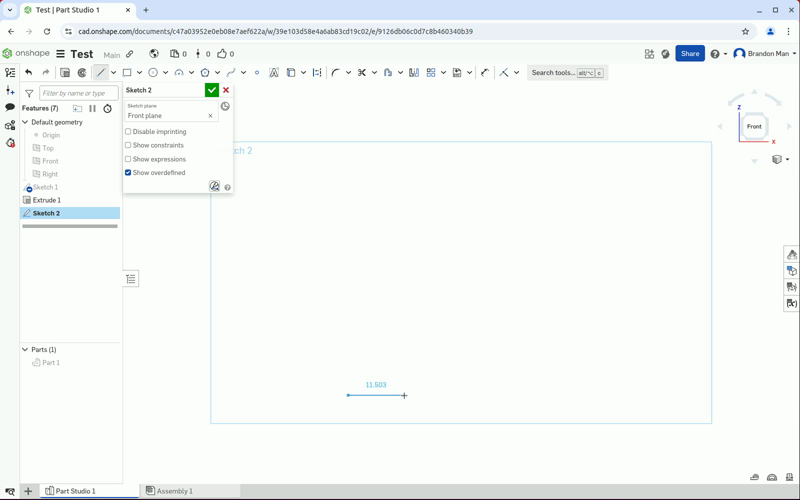
key_up(shift)
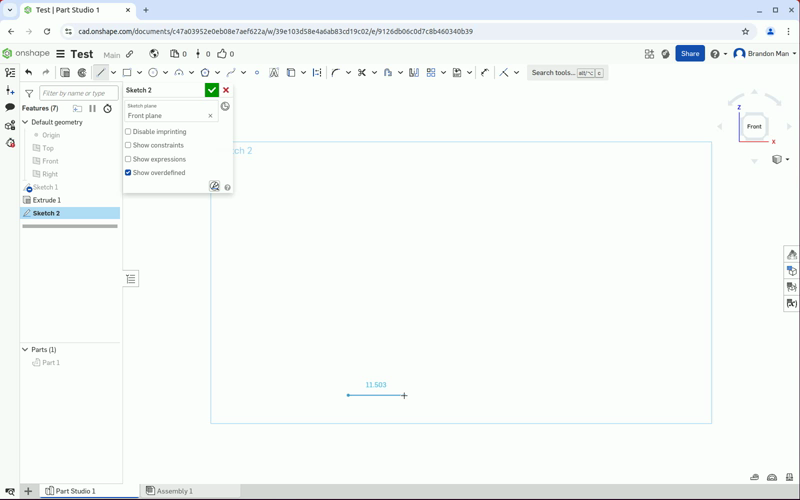
key_down(shift)
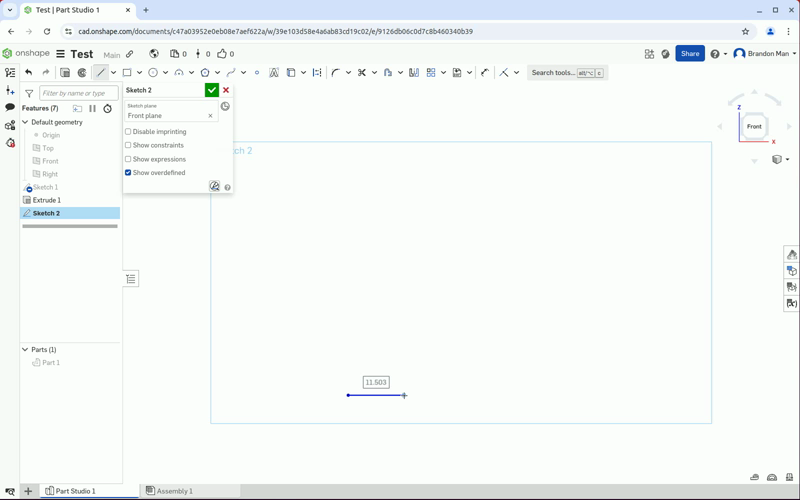
mouse_move(404, 255)
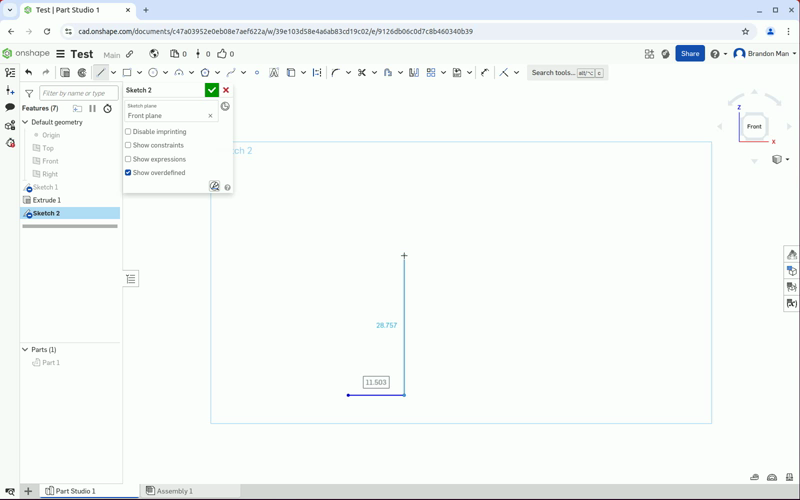
click(404, 255)
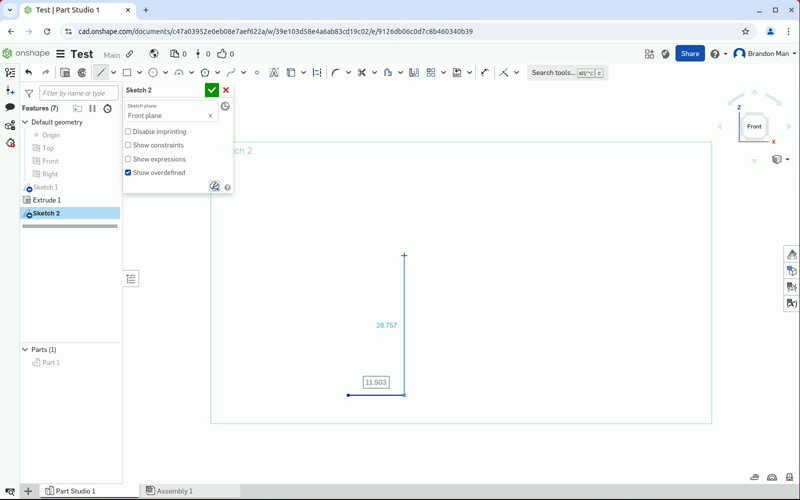
key_up(shift)
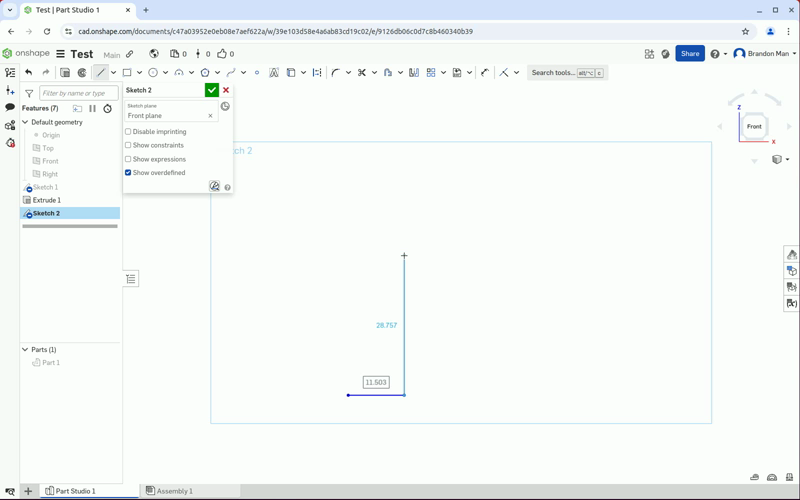
key_down(shift)
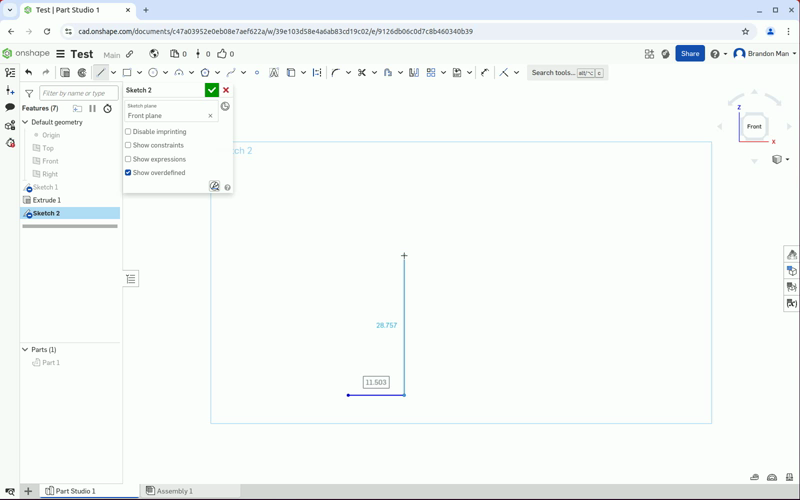
mouse_move(434, 255)
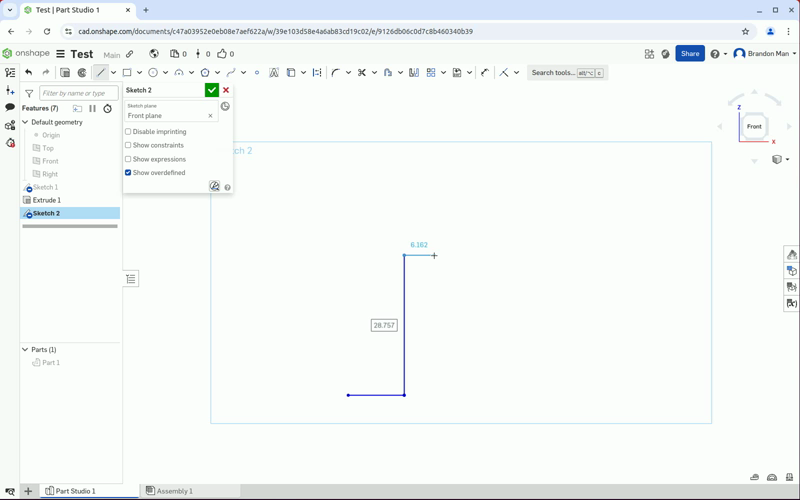
mouse_move(348, 255)
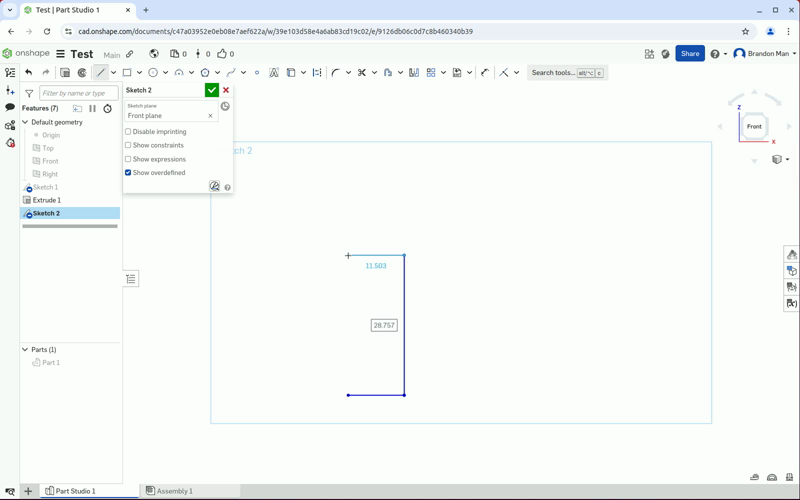
click(348, 255)
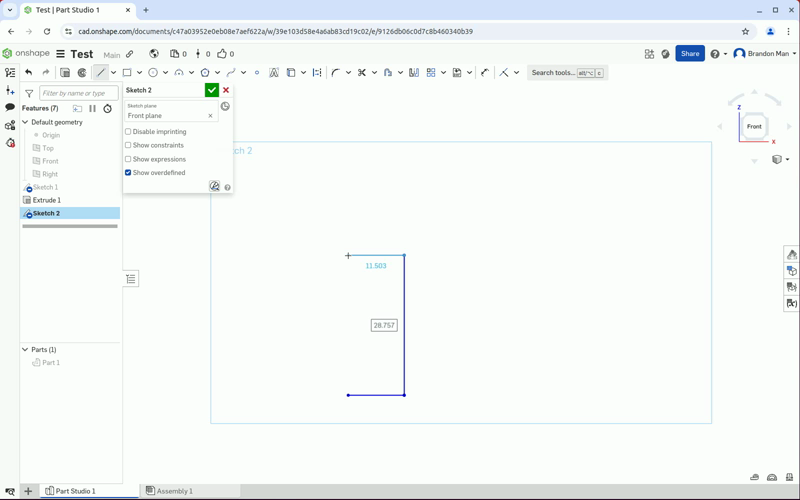
key_up(shift)
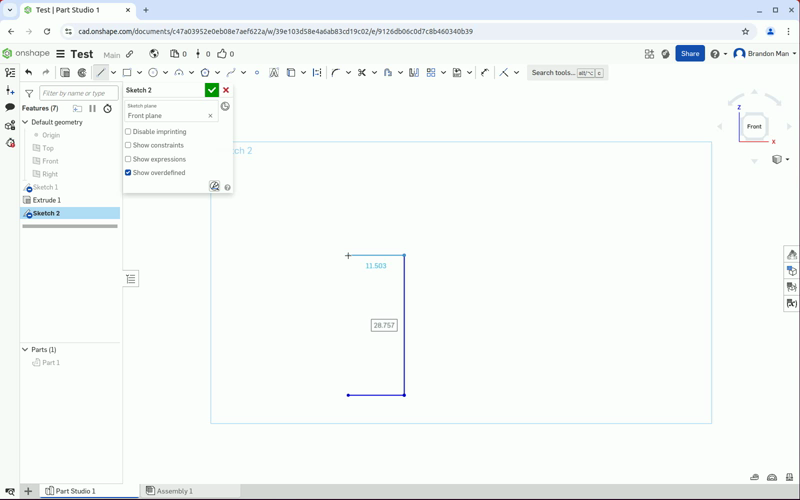
key_down(shift)
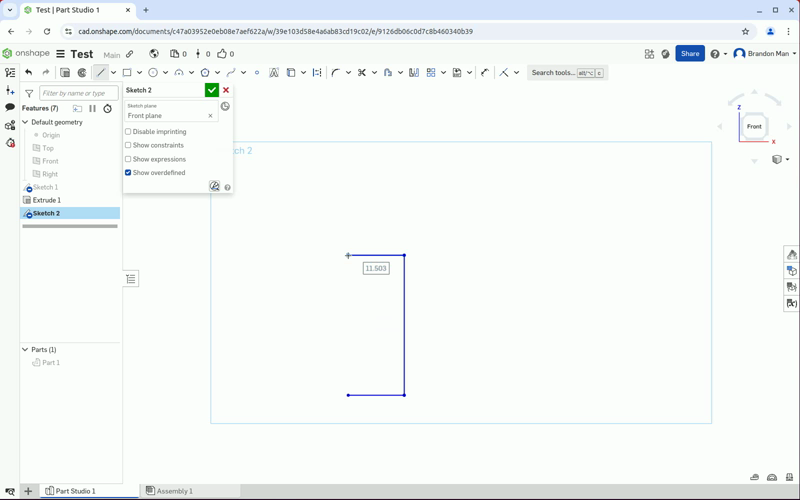
mouse_move(348, 395)
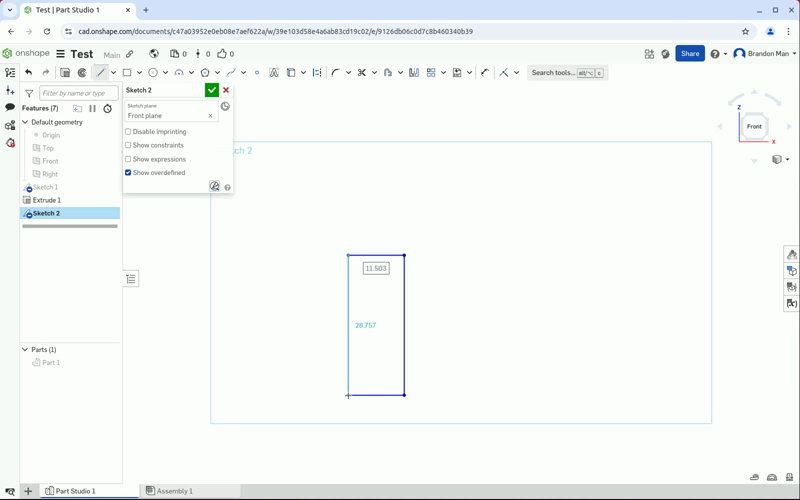
key_up(shift)
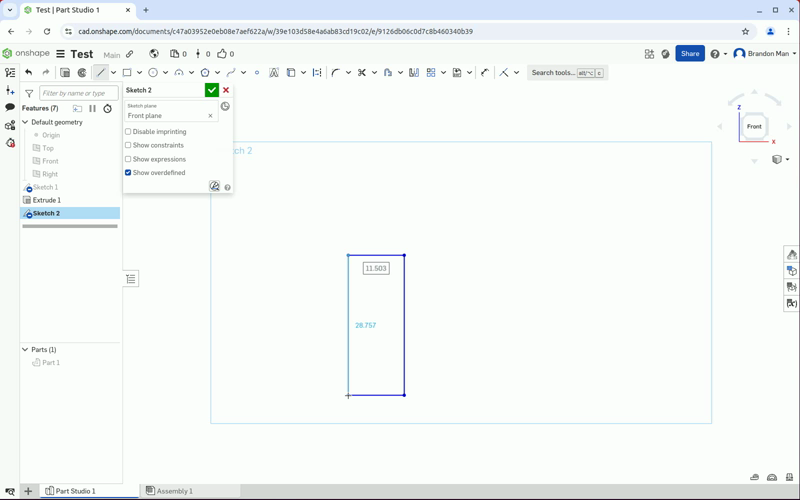
click(348, 395)
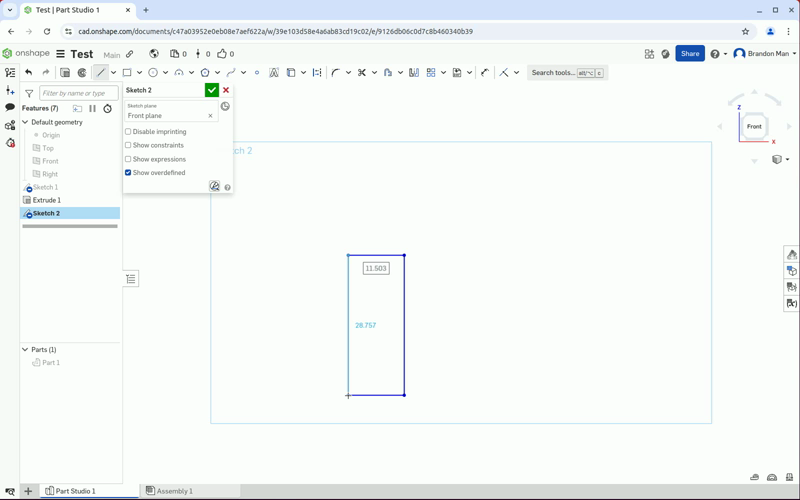
key(esc)
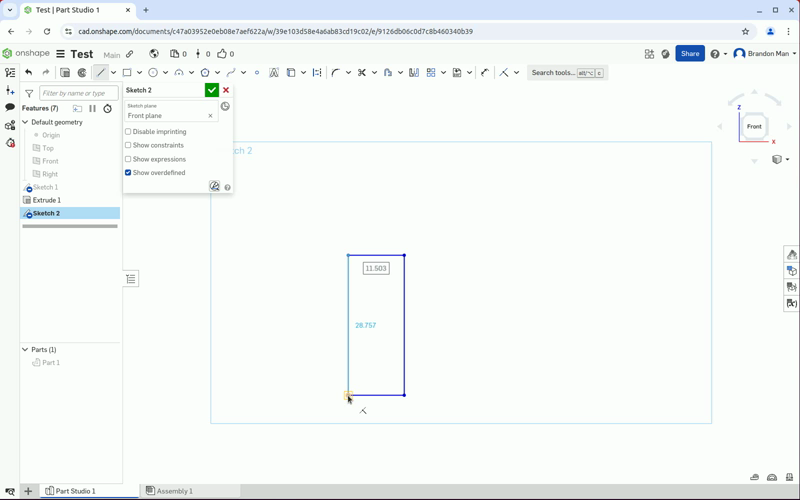
mouse_move(390, 263)
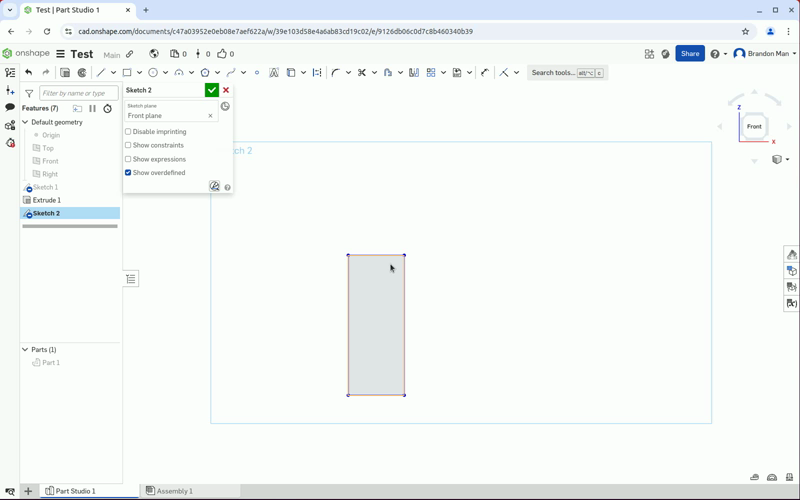
click(390, 263)
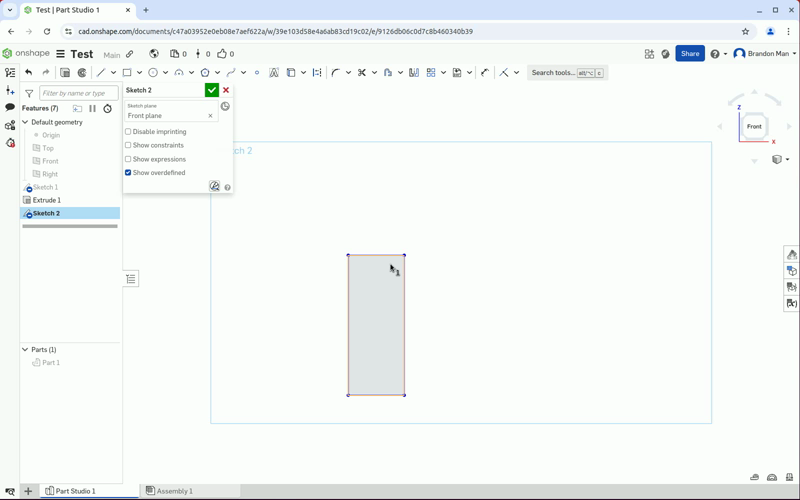
mouse_move(73, 352)
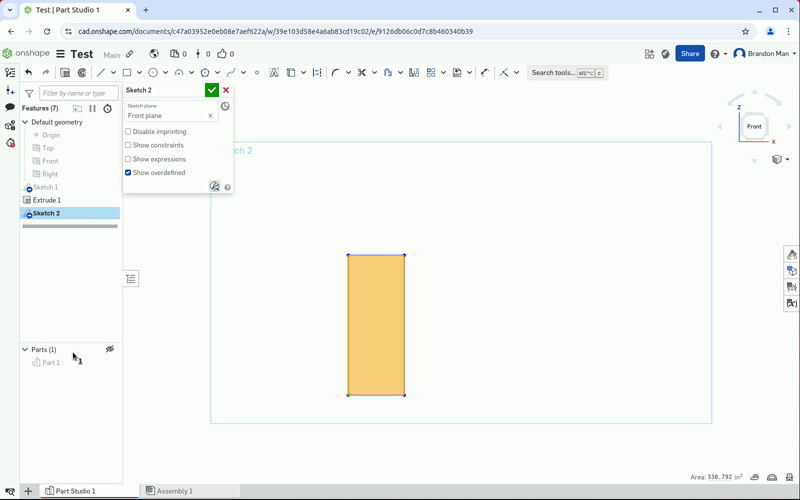
key(shift+y)
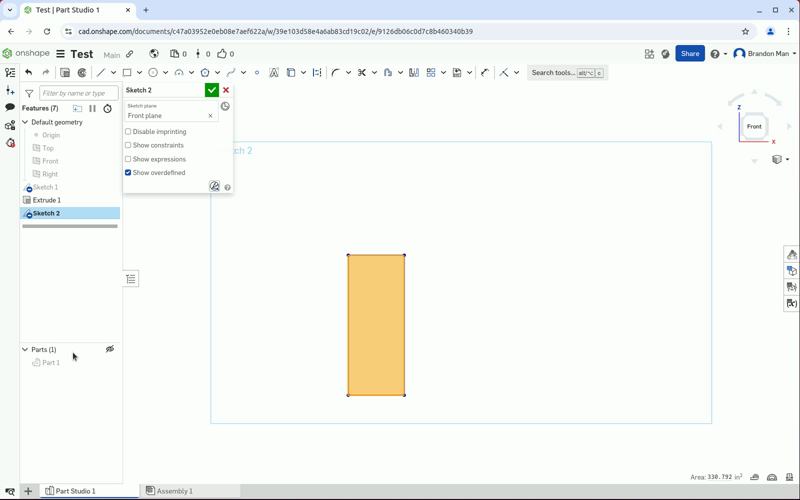
key(shift+e)
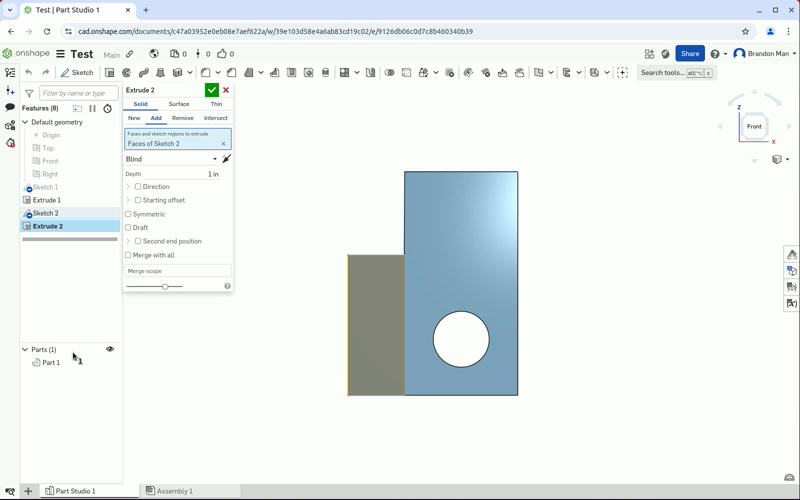
mouse_move(143, 106)
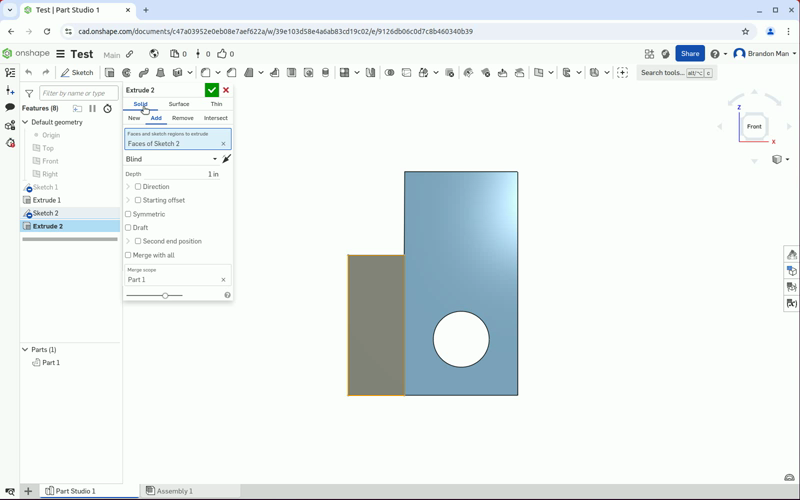
click(143, 106)
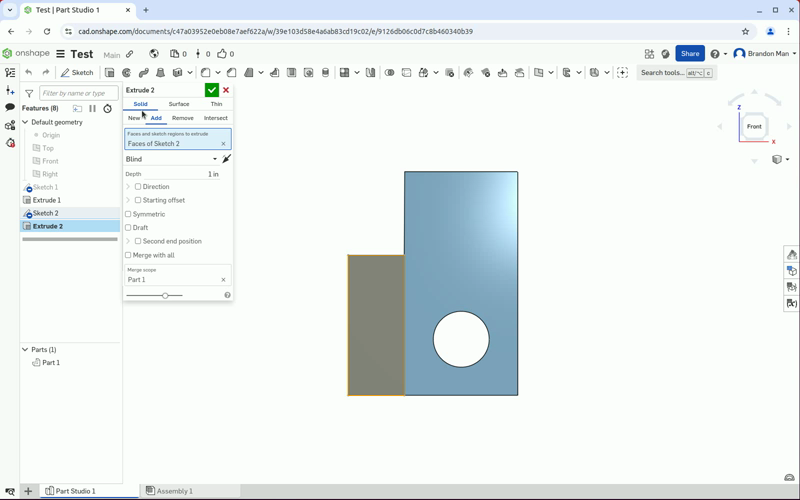
mouse_move(137, 120)
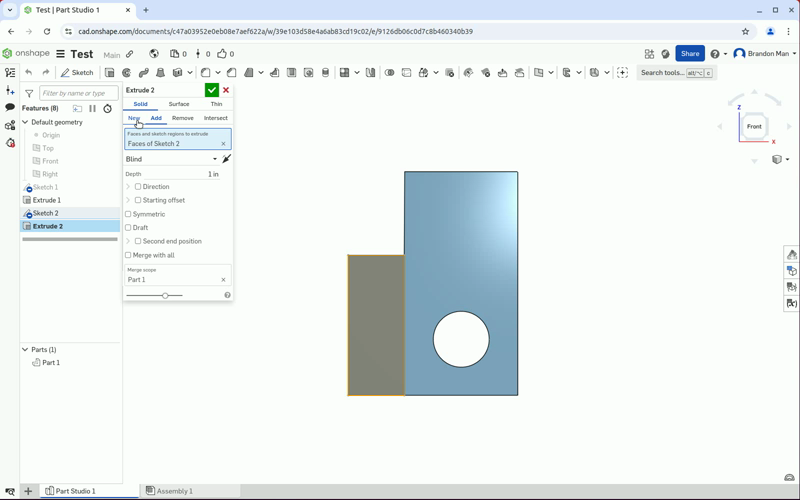
click(137, 120)
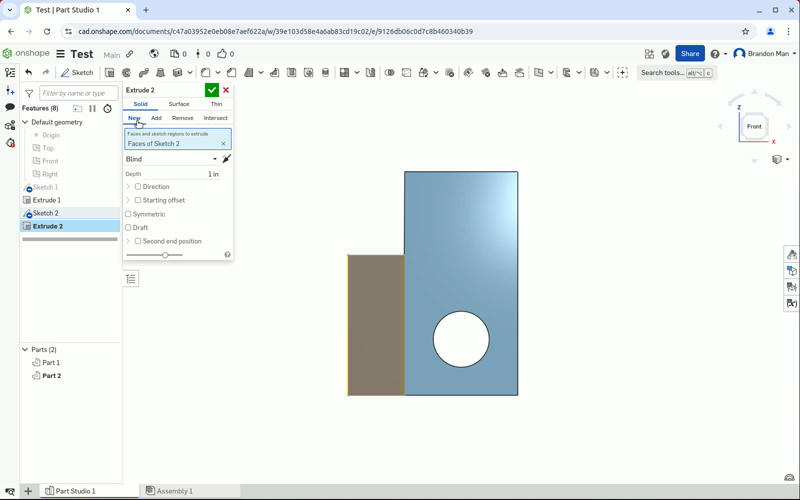
key(tab, 4)
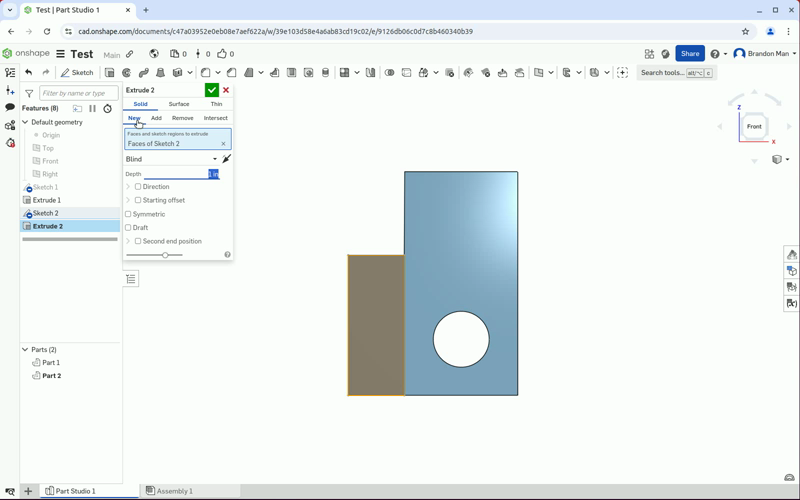
text(23.108)
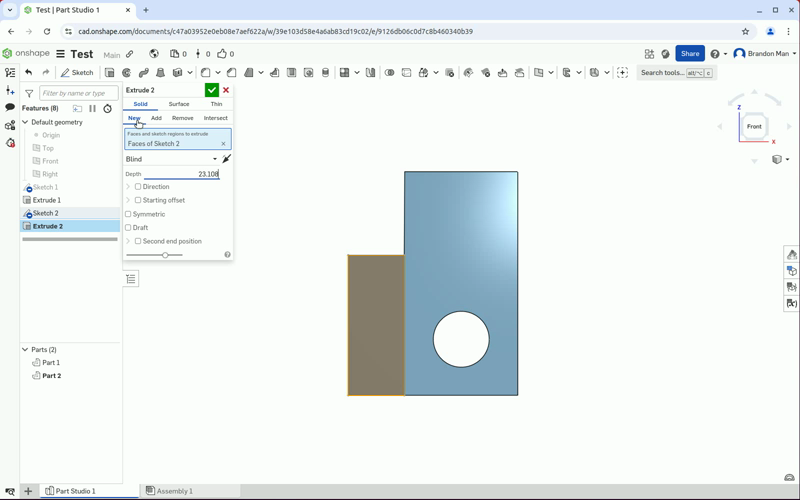
key(enter)
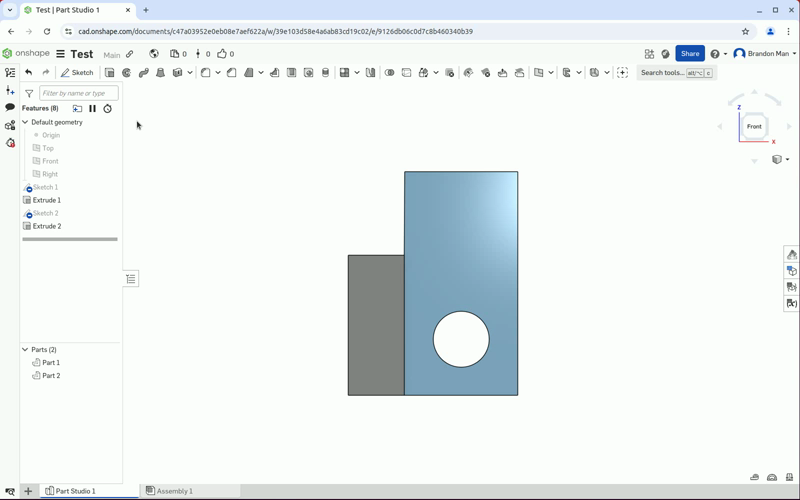
key(shift+h)
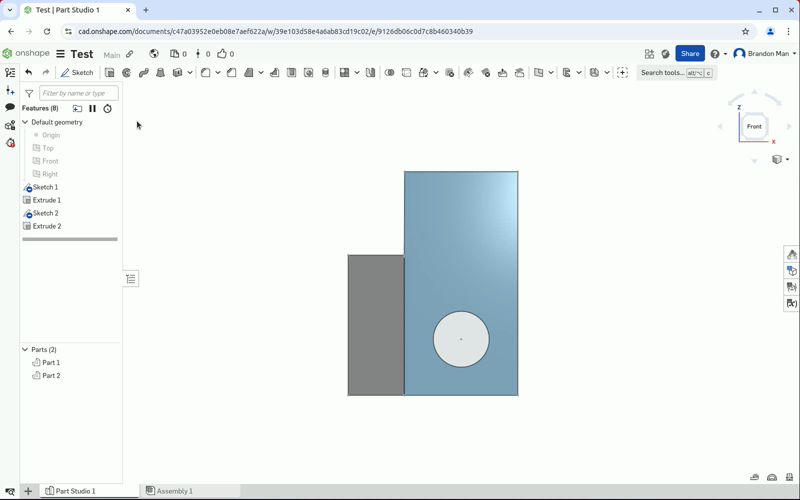
key(shift+h)
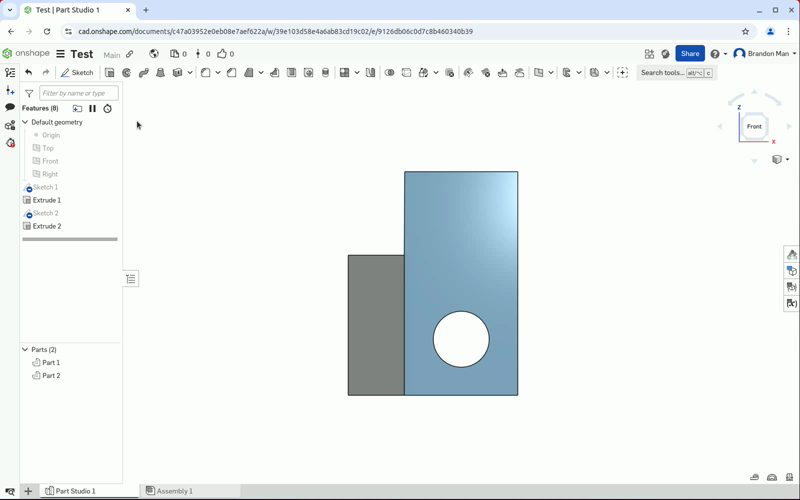
mouse_move(73, 189)
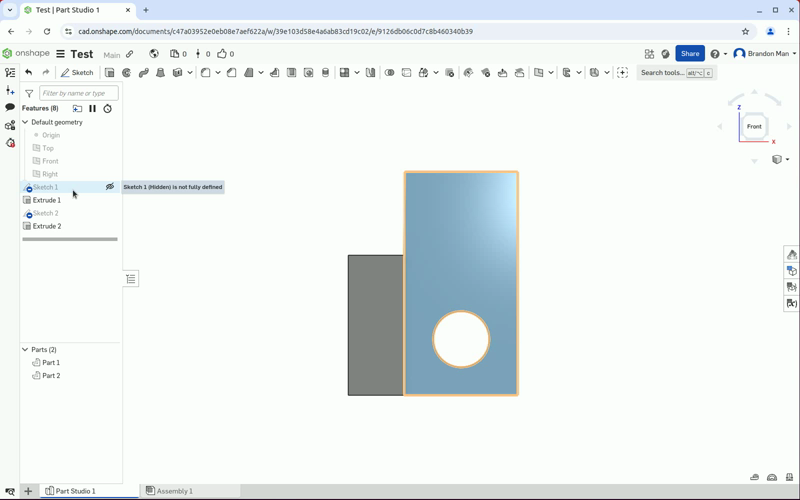
click(73, 189)
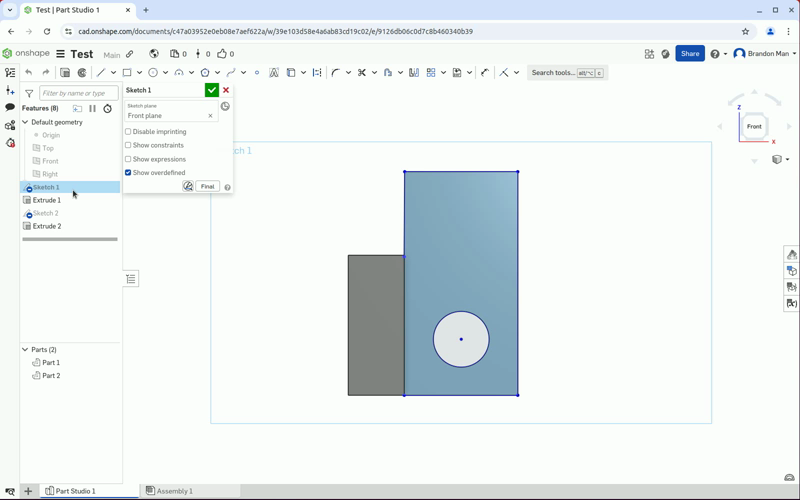
mouse_move(229, 92)
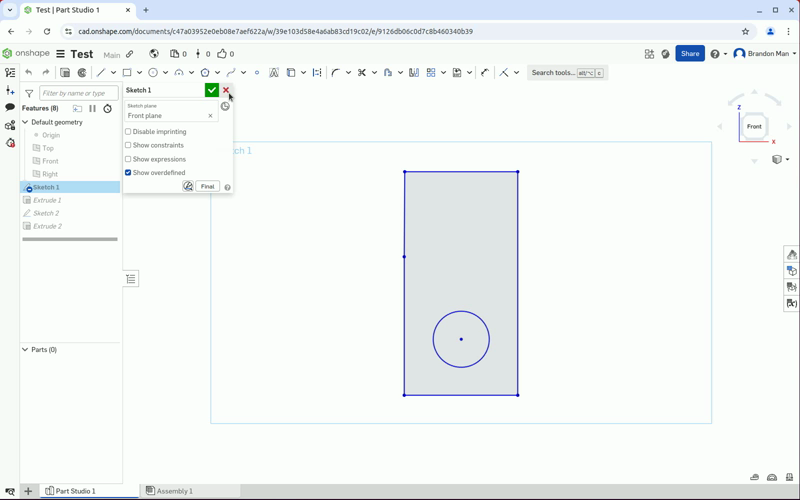
click(229, 92)
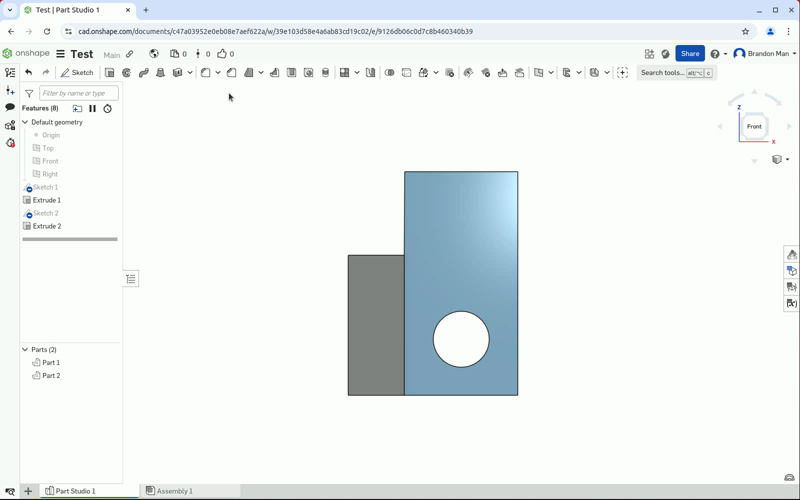
mouse_move(541, 75)
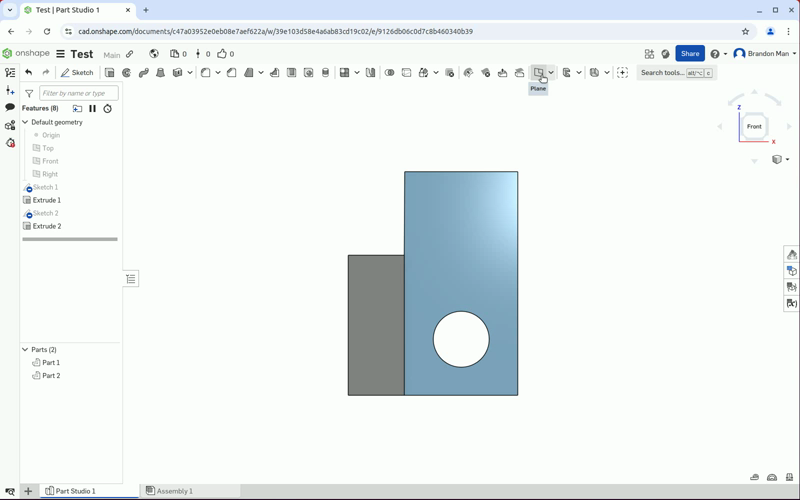
click(541, 75)
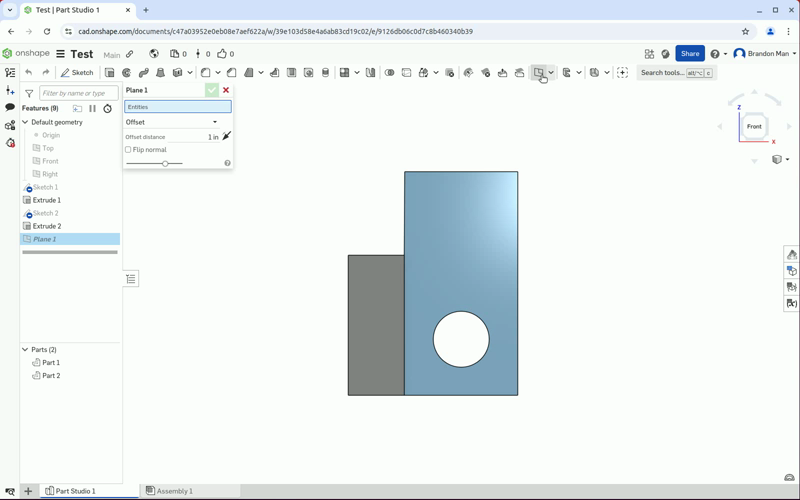
mouse_move(73, 163)
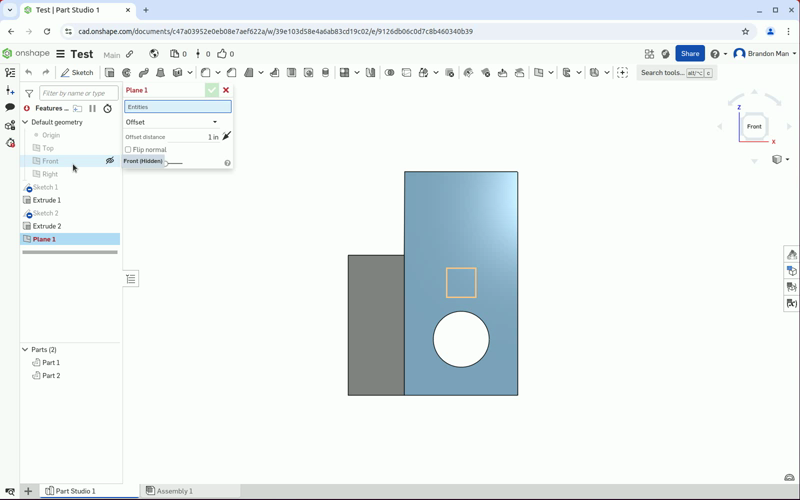
click(73, 163)
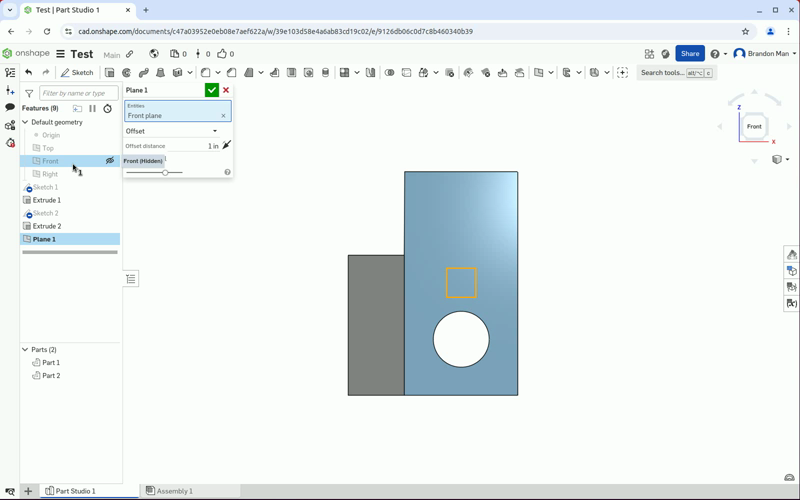
key(tab, 2)
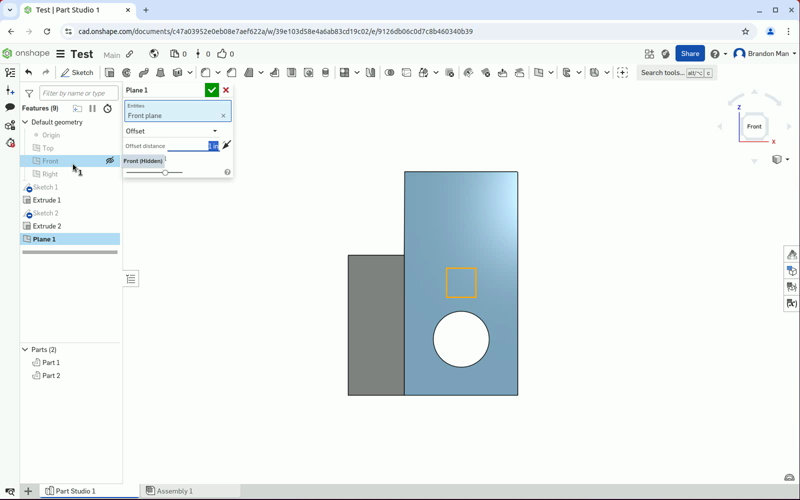
text(17.316)
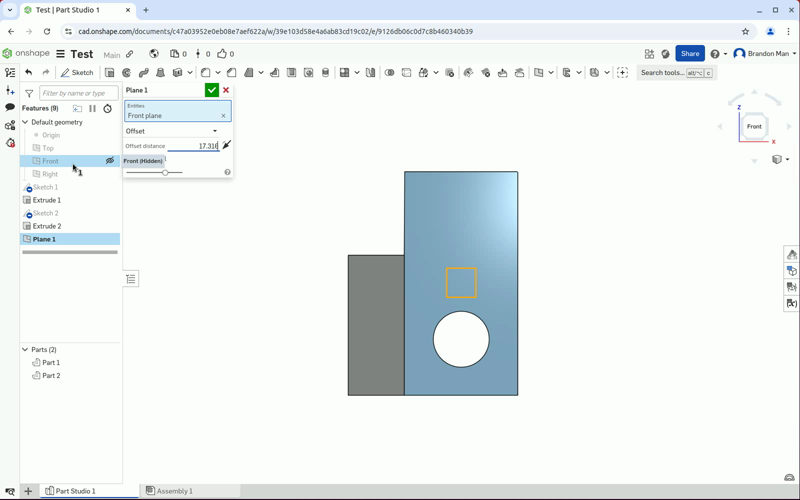
key(enter, 2)
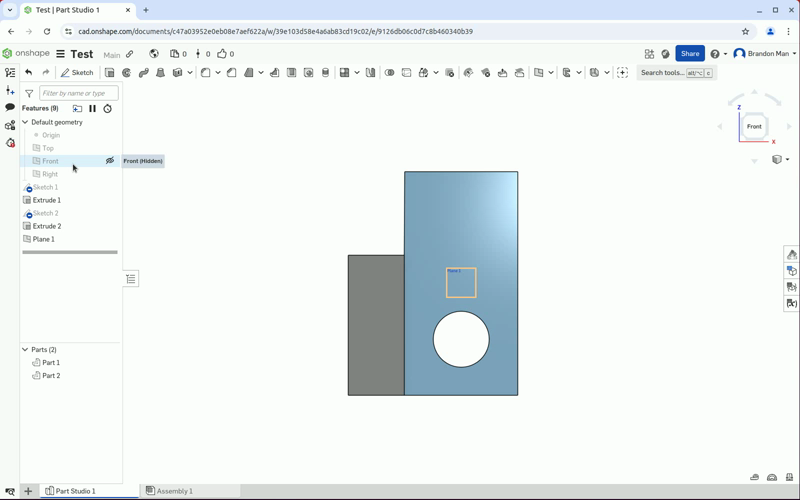
key(shift+s)
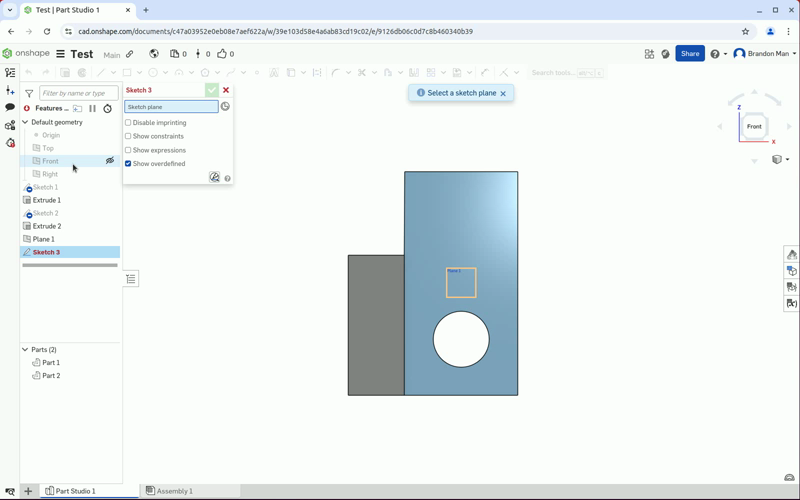
mouse_move(73, 241)
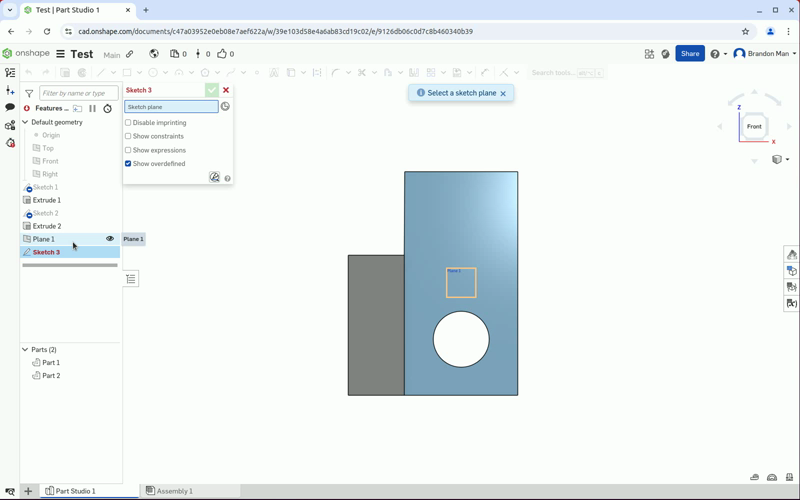
click(73, 241)
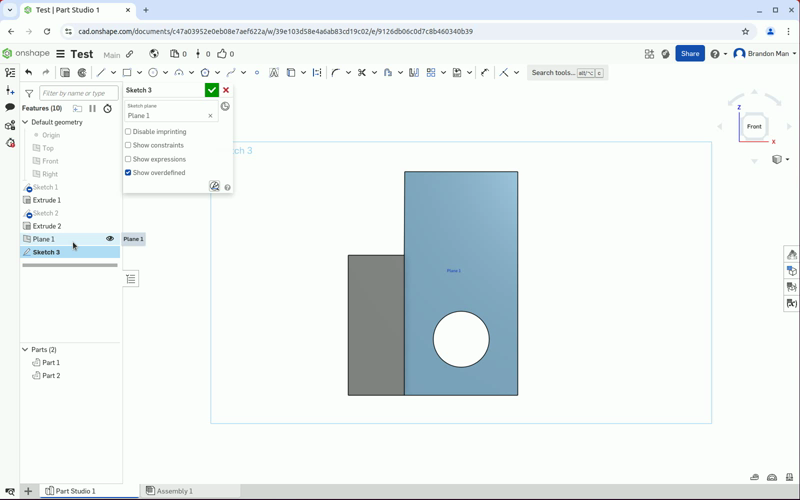
mouse_move(73, 352)
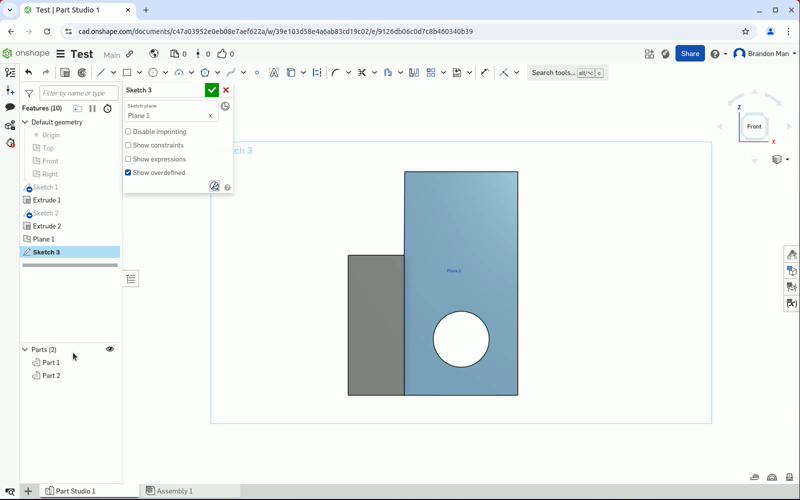
key(y)
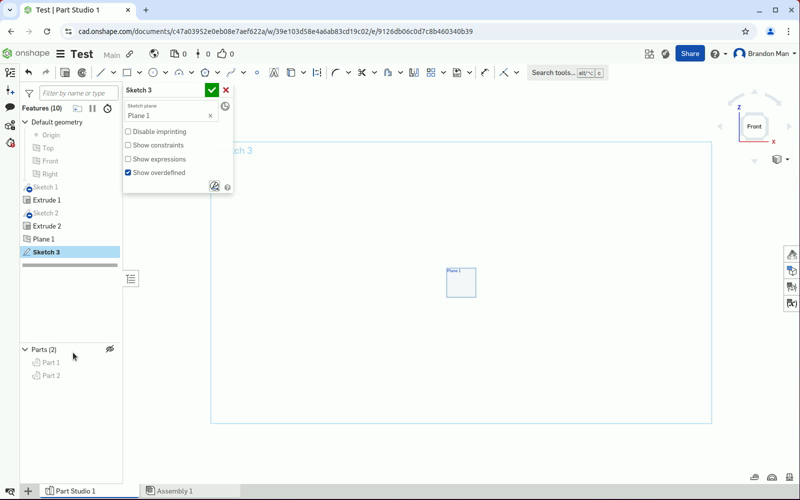
key(c)
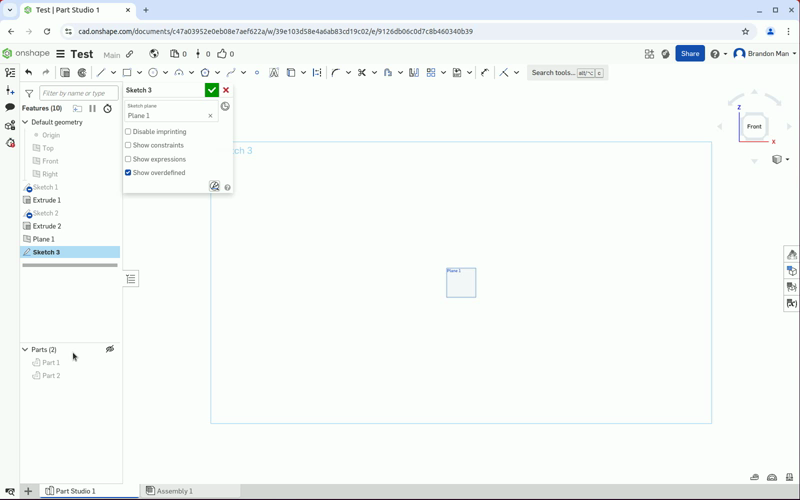
key_down(shift)
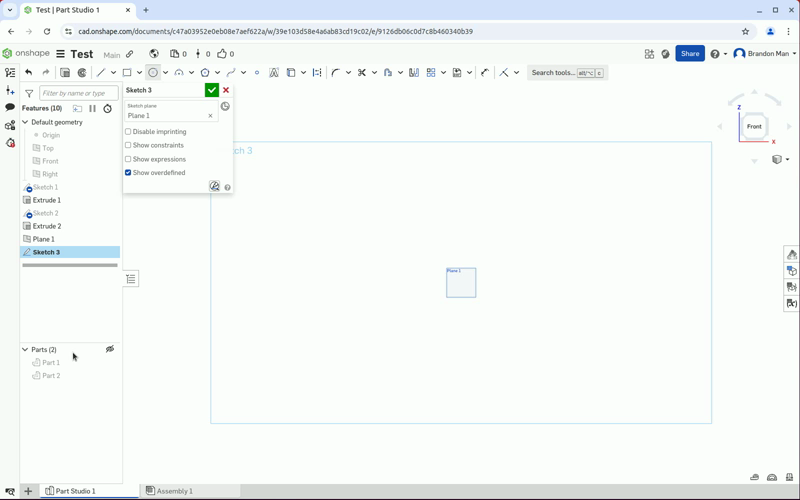
mouse_move(461, 226)
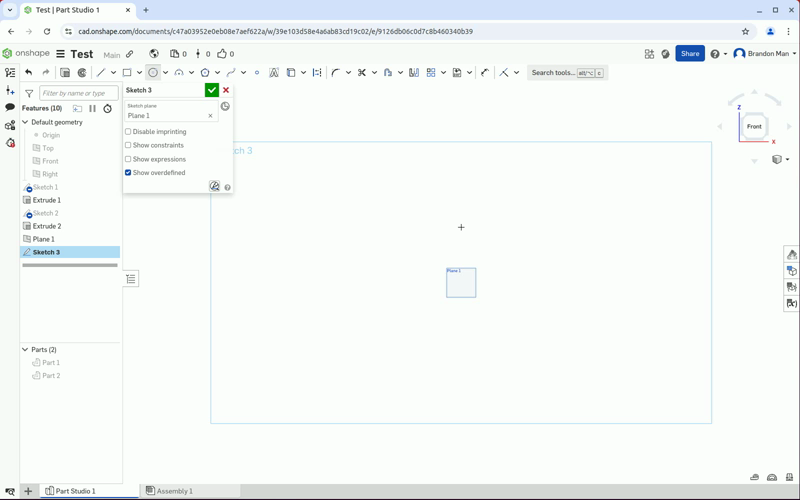
click(461, 226)
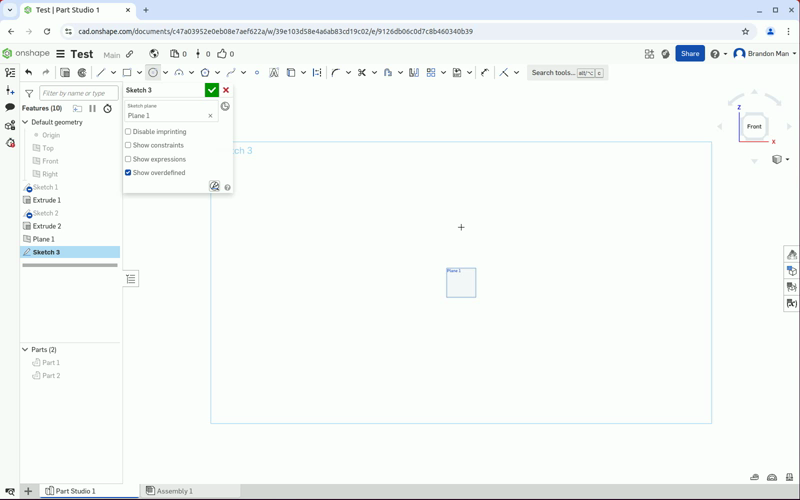
key_up(shift)
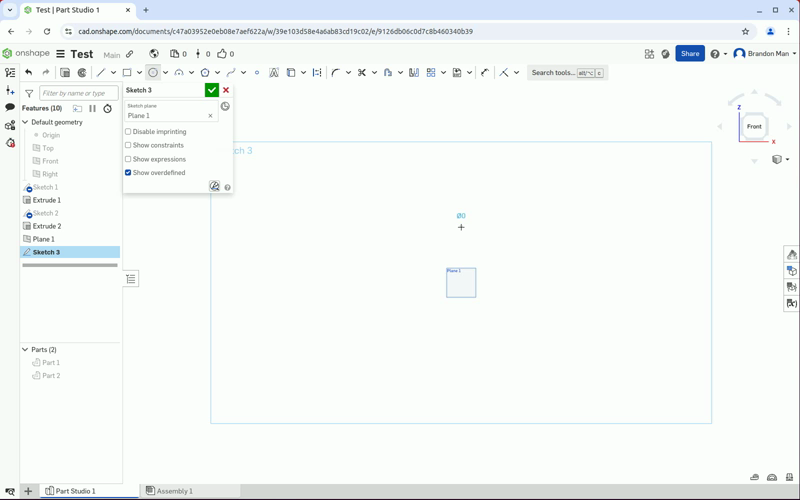
mouse_move(490, 226)
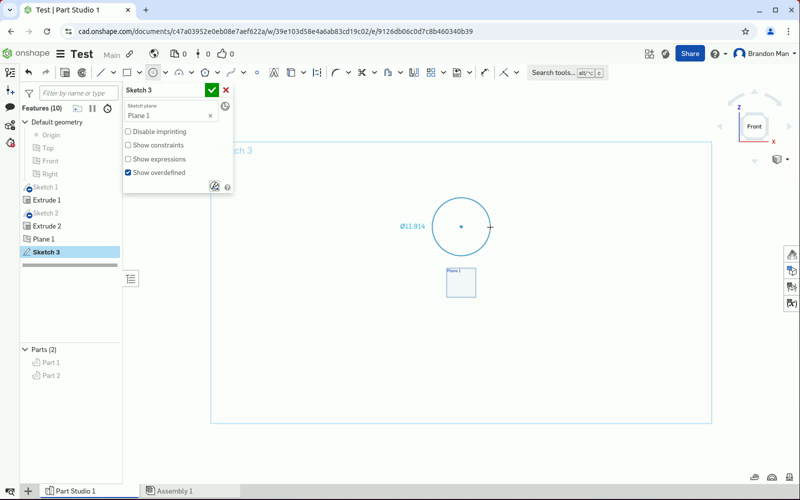
click(490, 226)
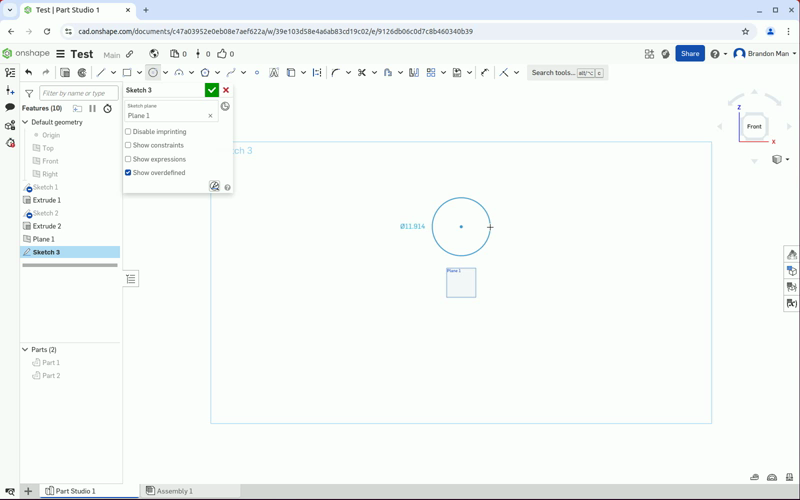
key(esc)
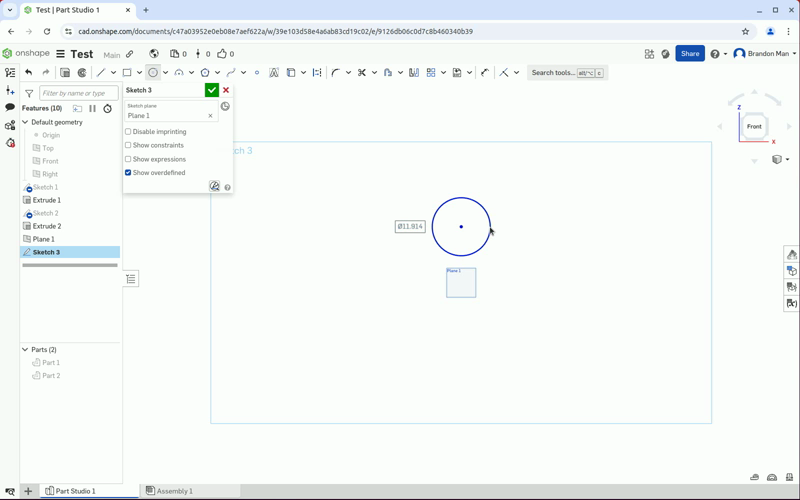
mouse_move(456, 241)
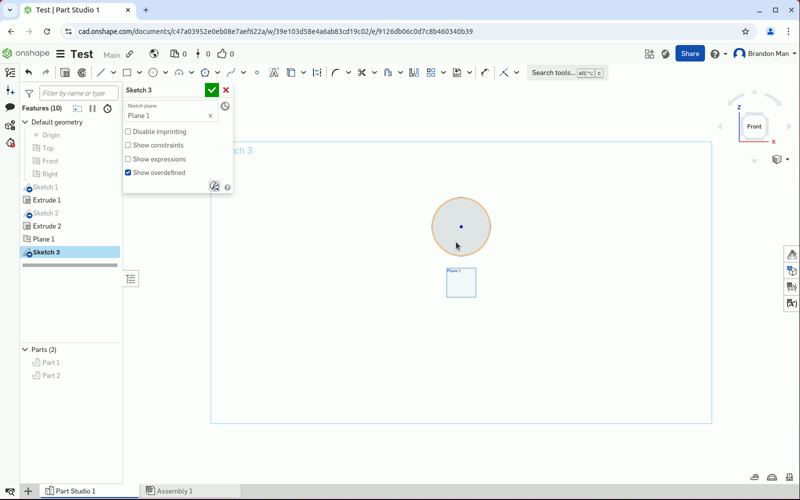
click(456, 241)
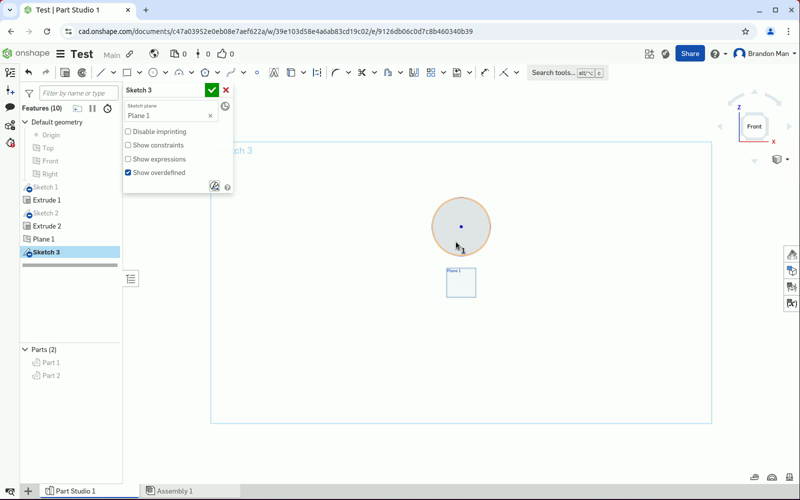
mouse_move(73, 352)
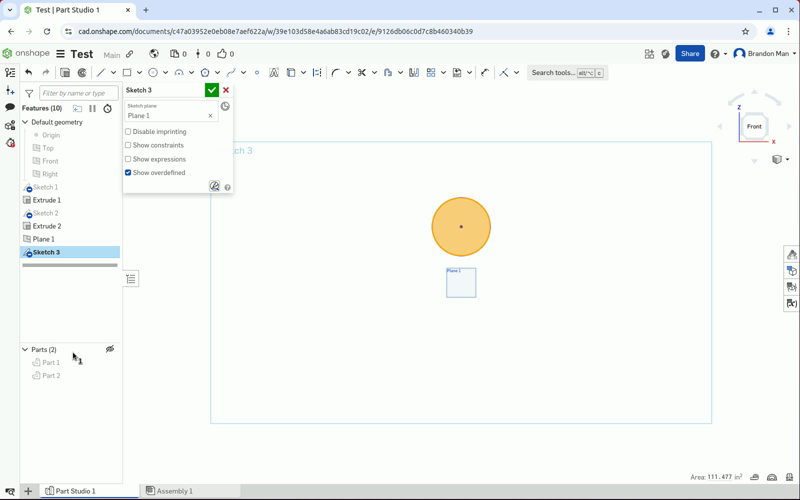
key(shift+y)
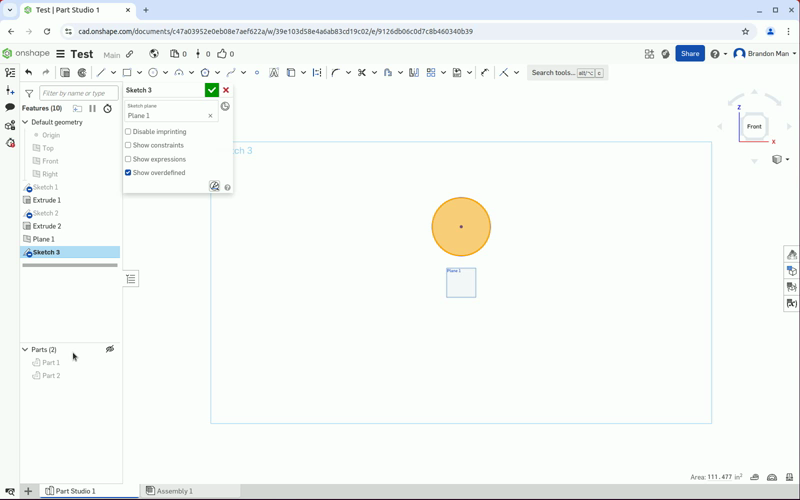
key(shift+e)
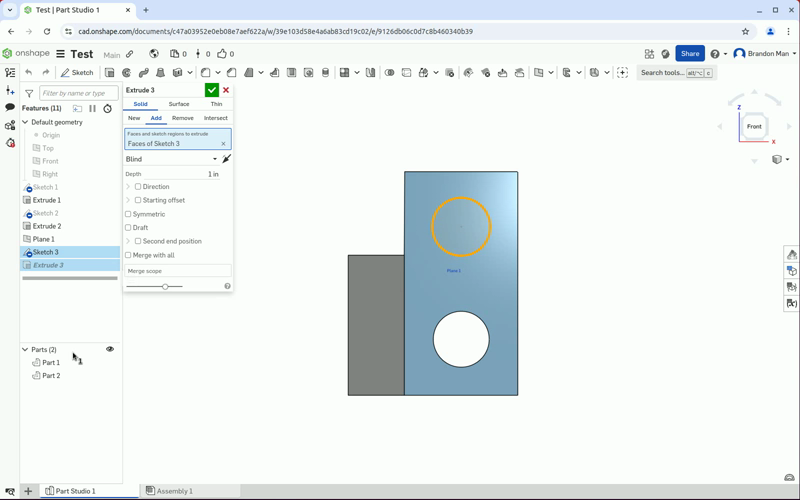
mouse_move(143, 106)
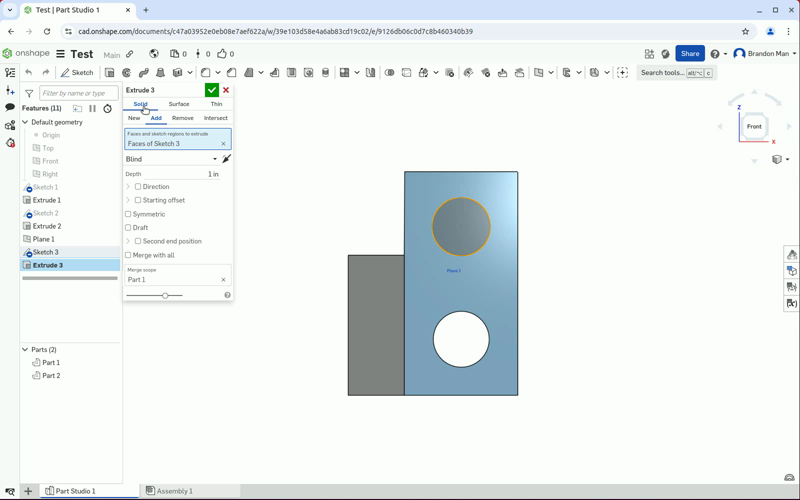
click(143, 106)
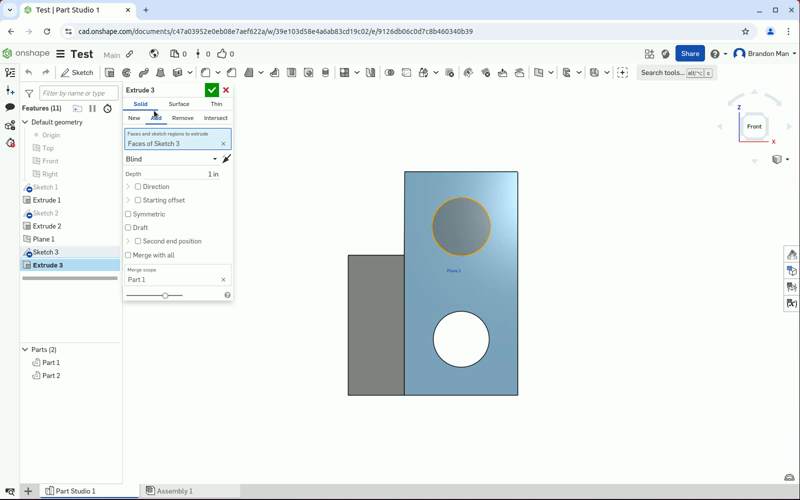
mouse_move(186, 120)
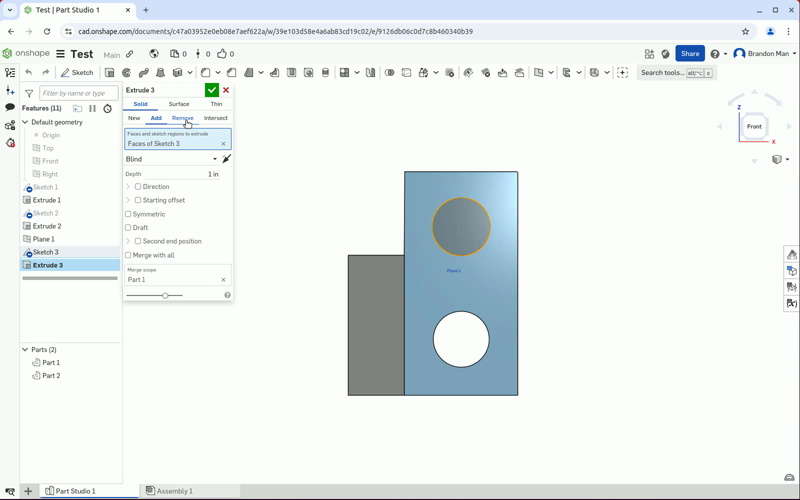
click(186, 120)
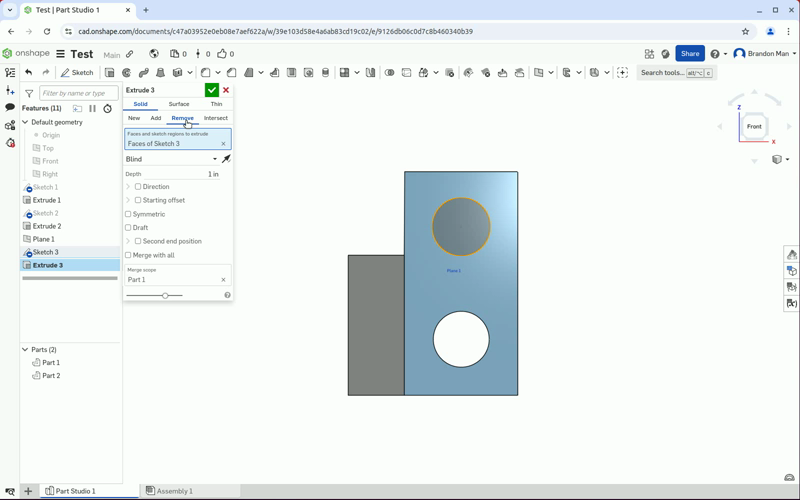
key(tab, 4)
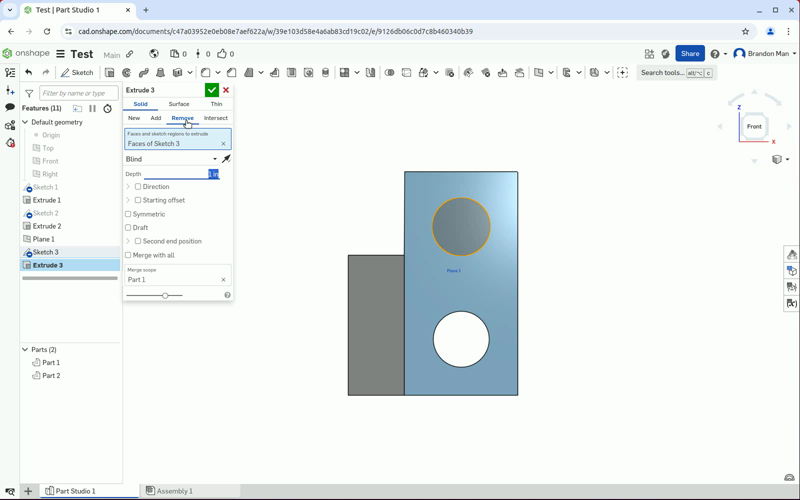
text(28.885)
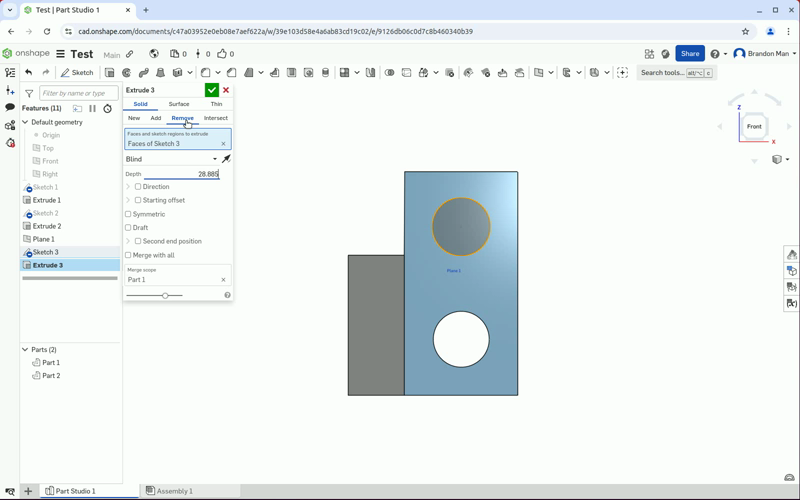
key(tab, 6)
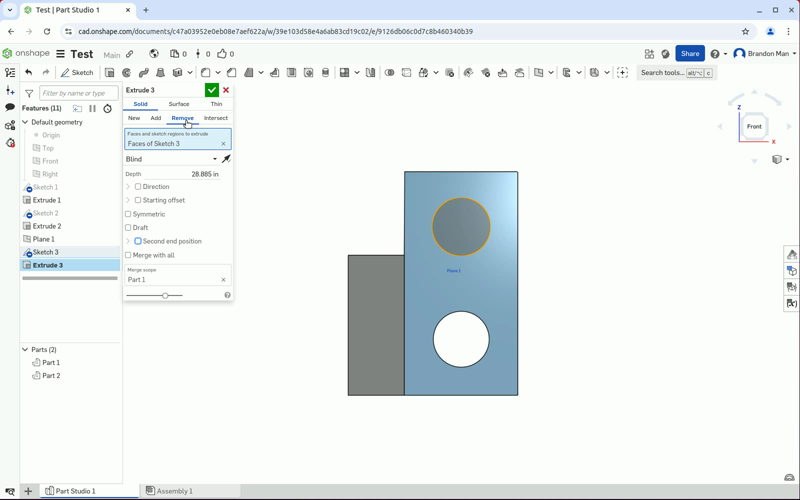
key(space)
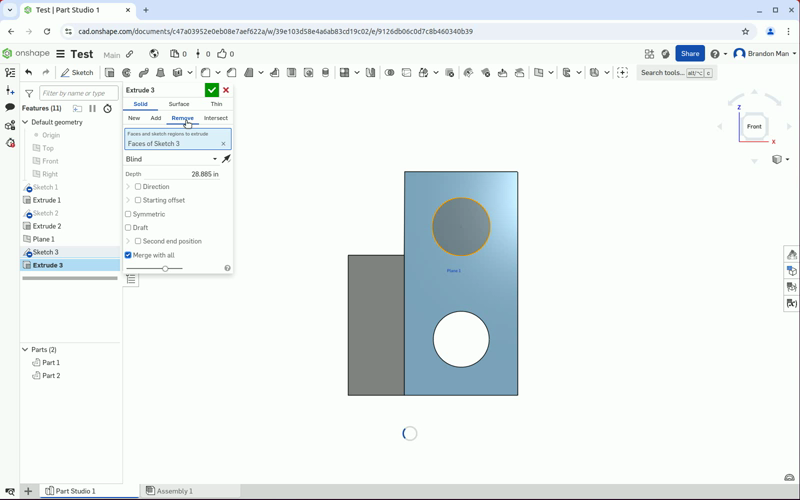
key(enter)
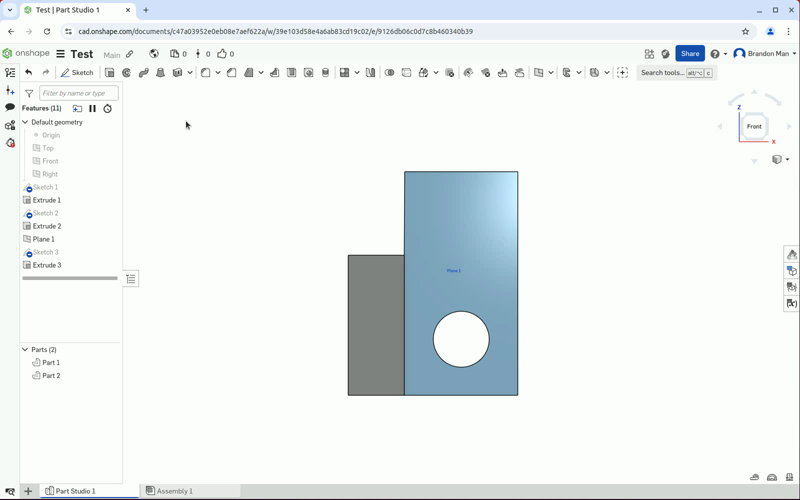
key(shift+h)
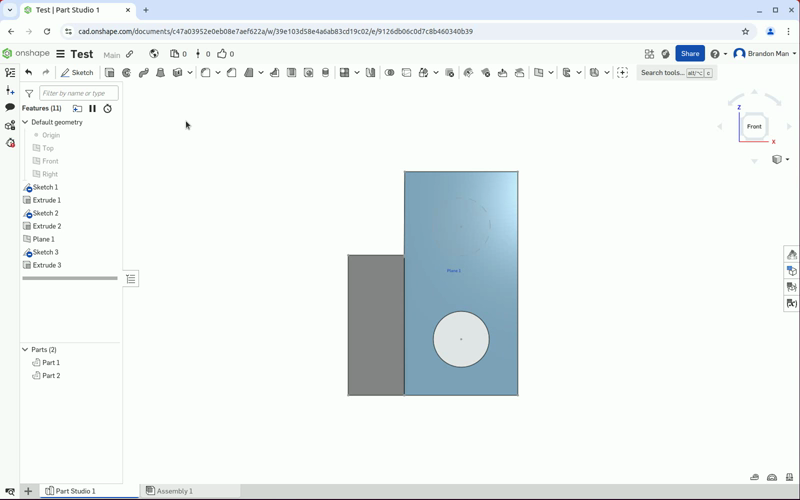
key(shift+h)
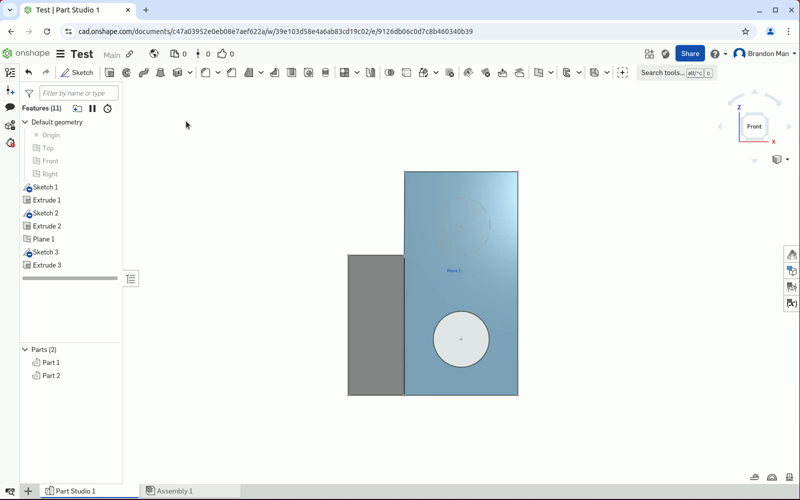
key(shift+7)
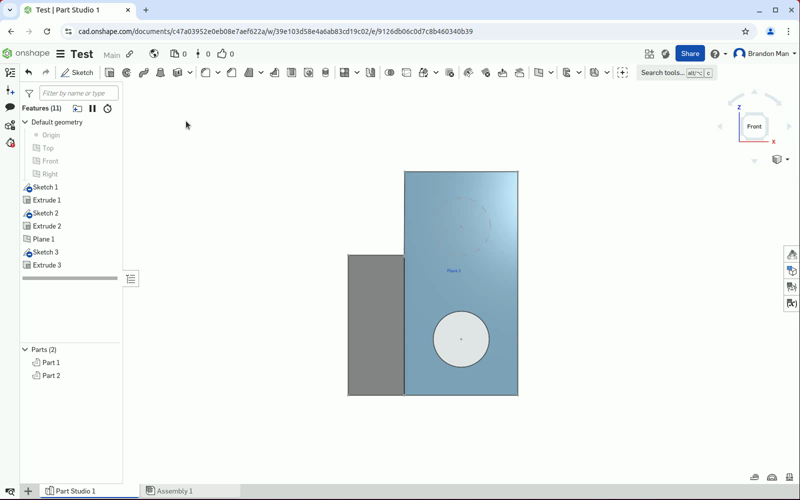
key(left, 2)
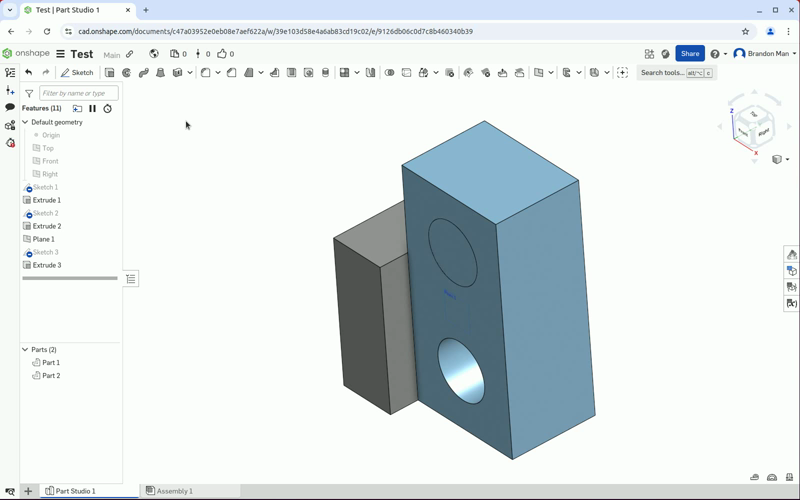
key(down, 2)
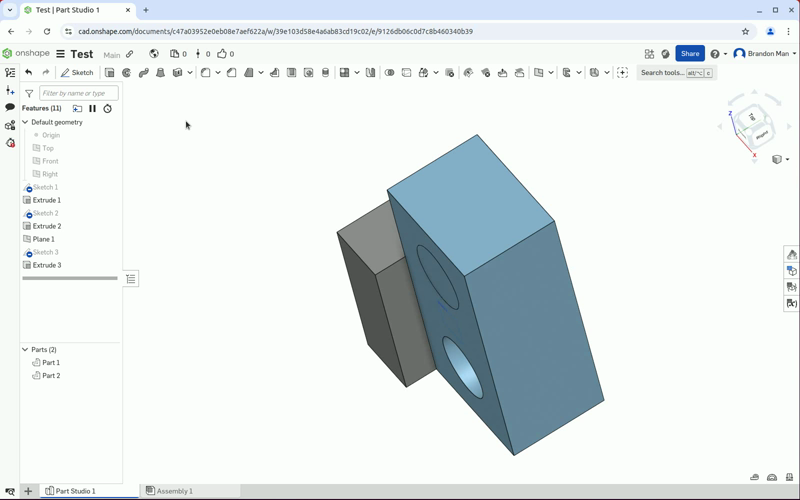
key(up, 2)
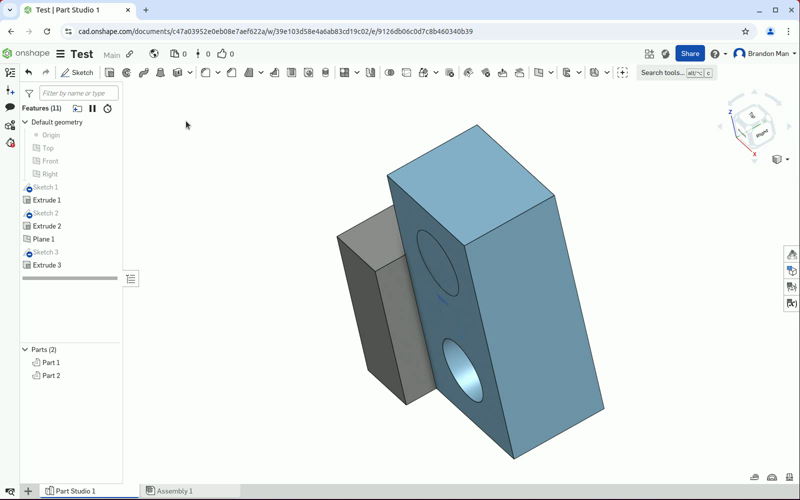
key(right, 2)
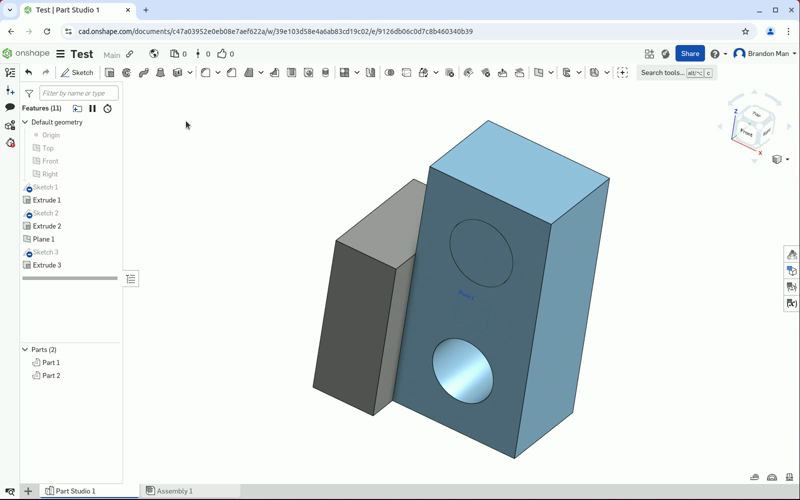
mouse_move(73, 189)
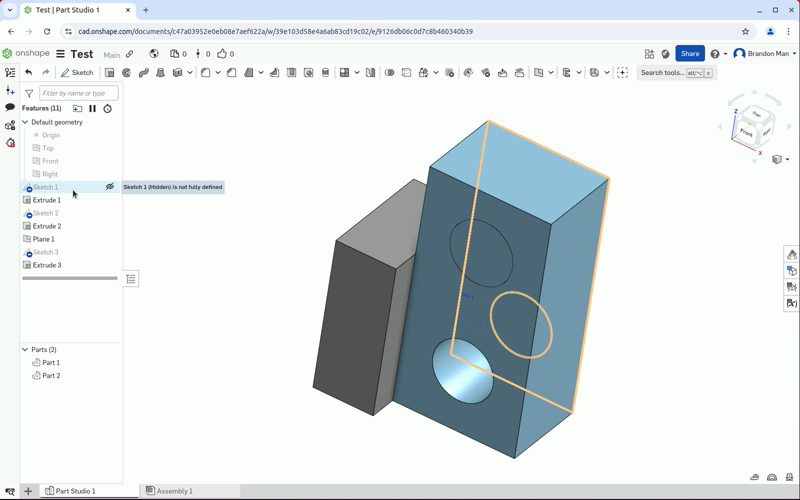
click(73, 189)